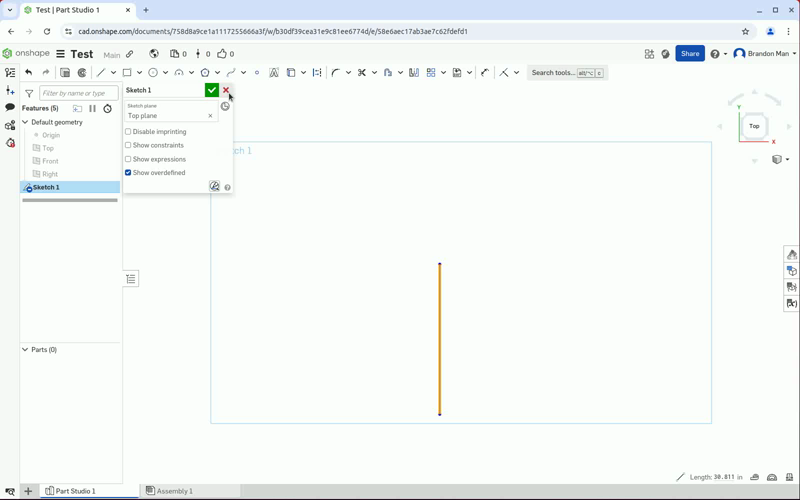
key(shift+h)
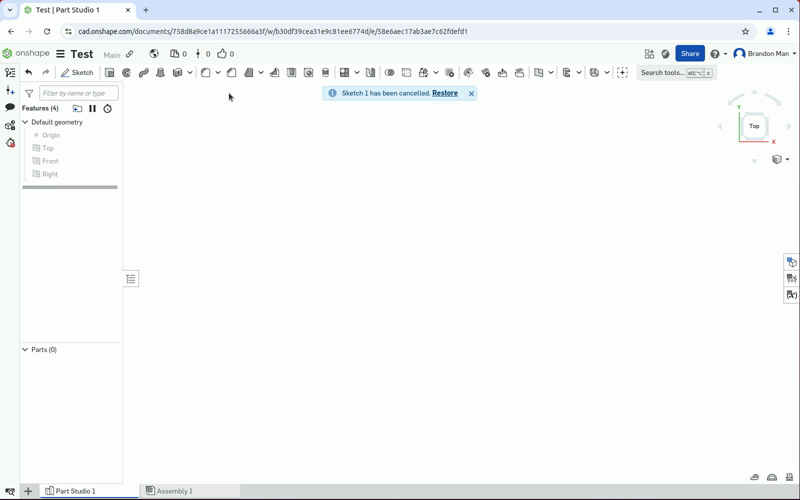
mouse_move(73, 352)
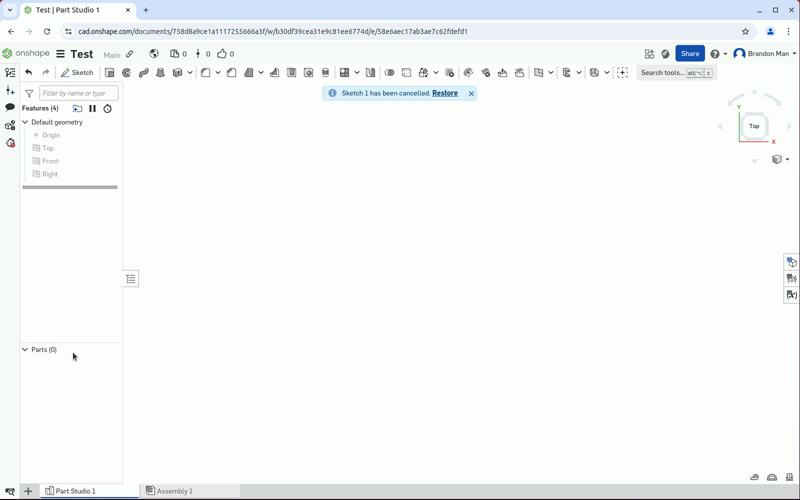
key(y)
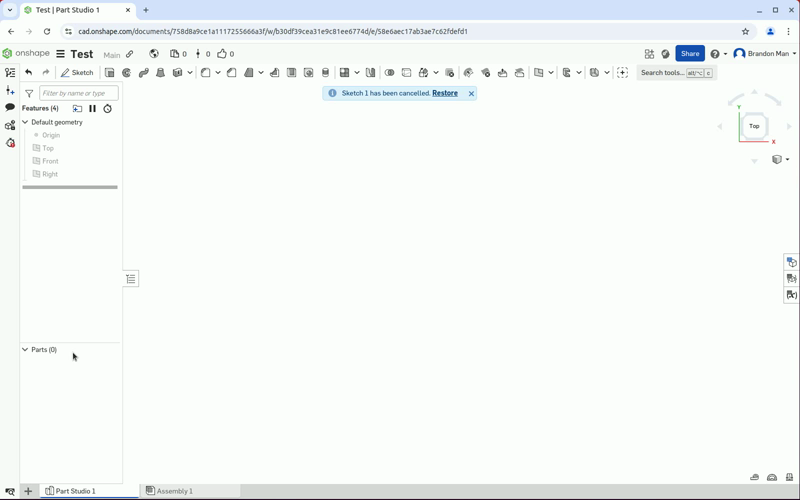
key(shift+p)
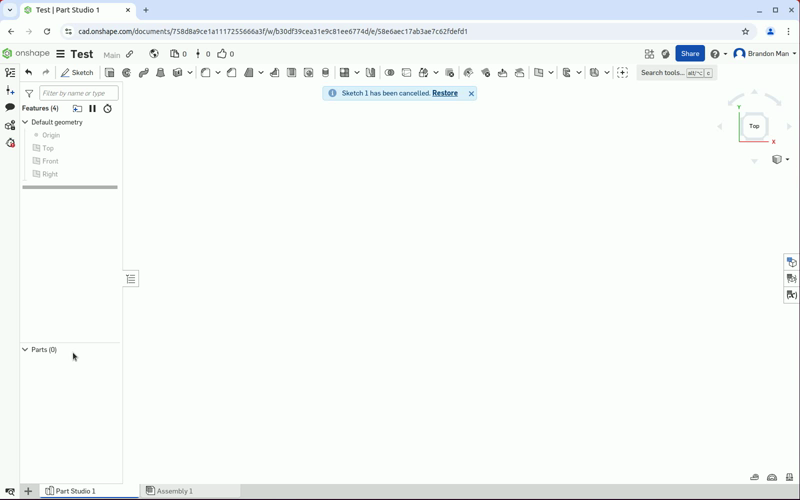
key(space)
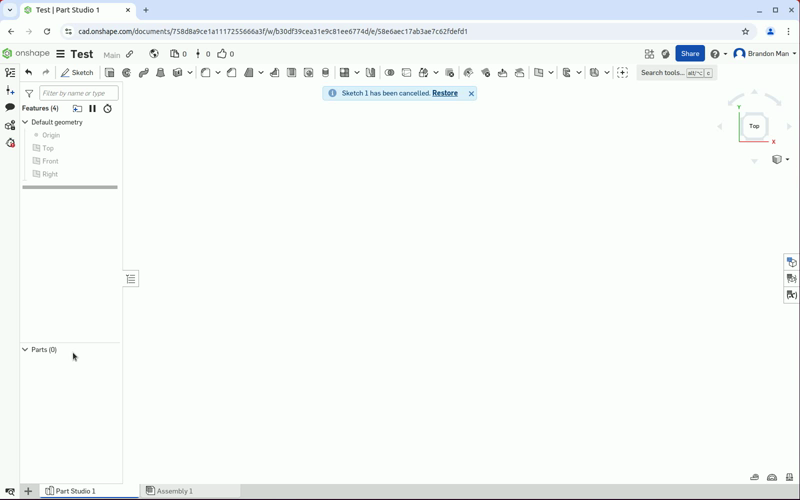
key_down(shift)
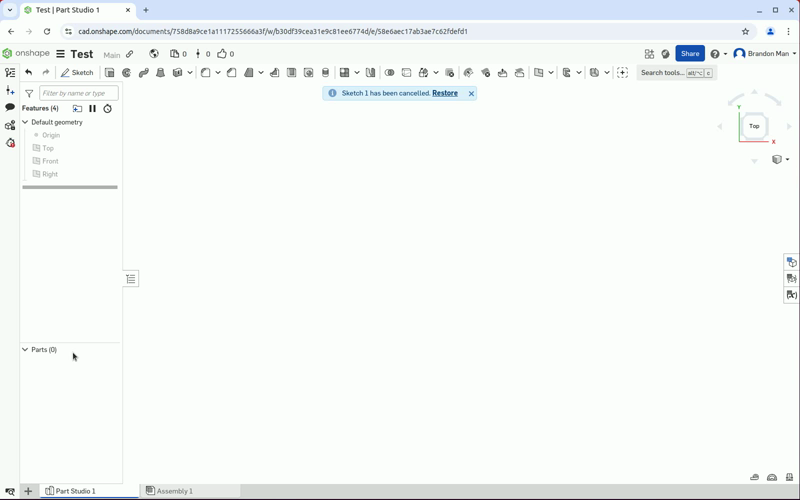
key(up)
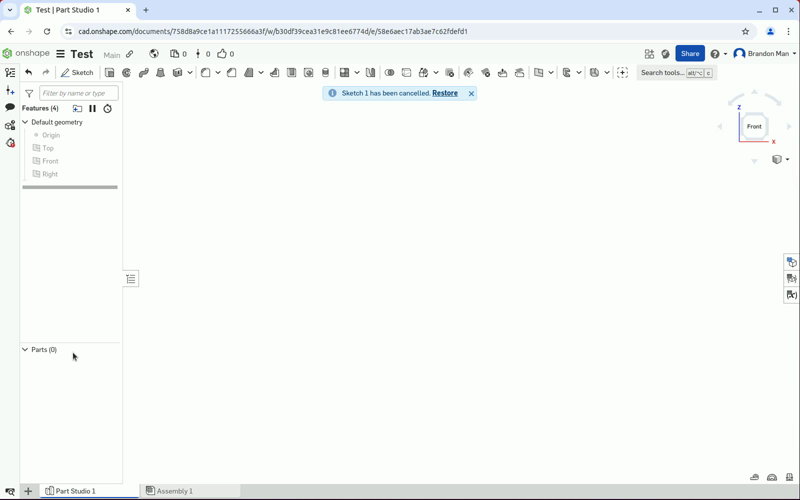
key_up(shift)
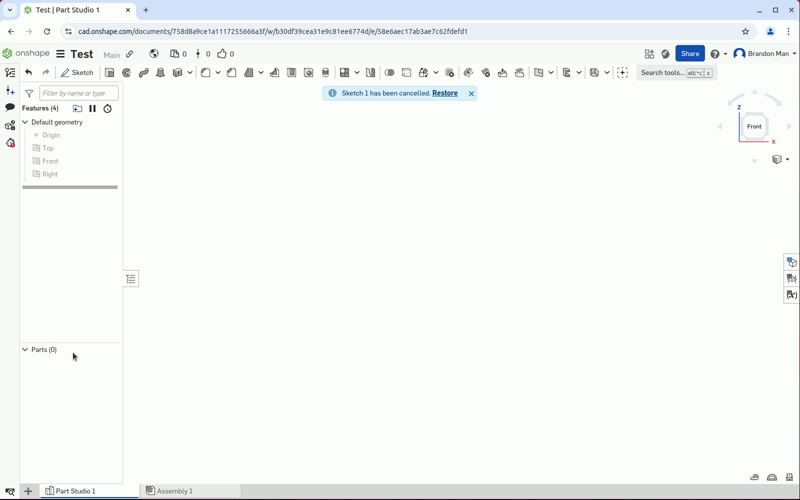
mouse_move(73, 352)
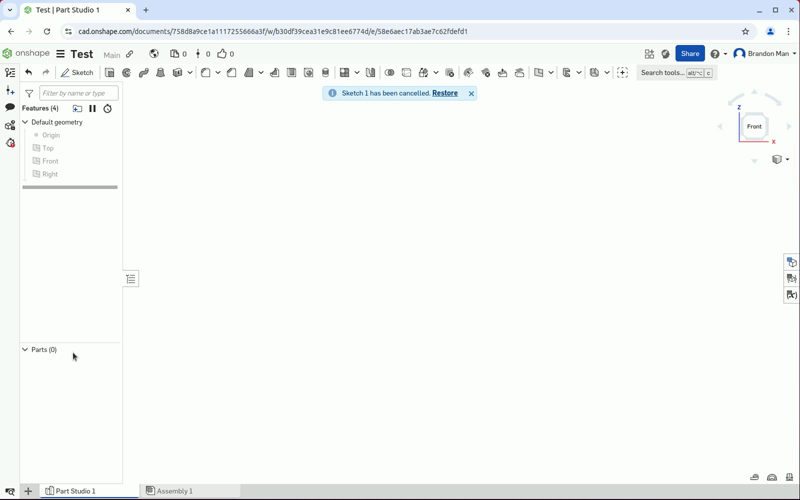
key(shift+y)
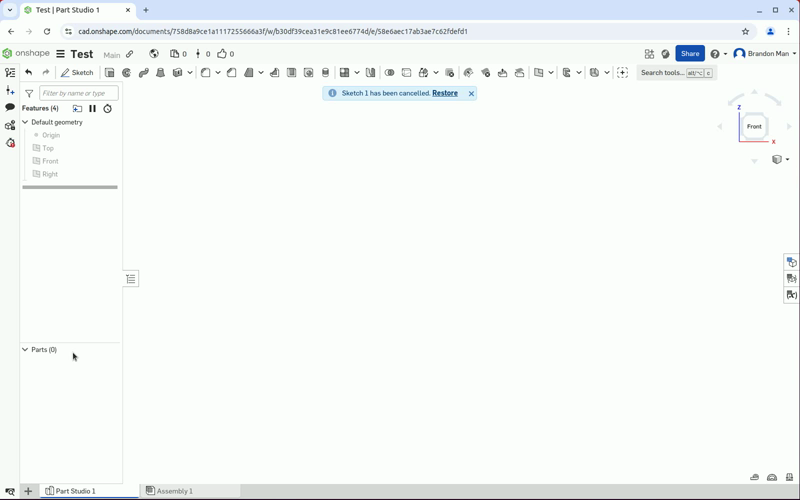
key(shift+s)
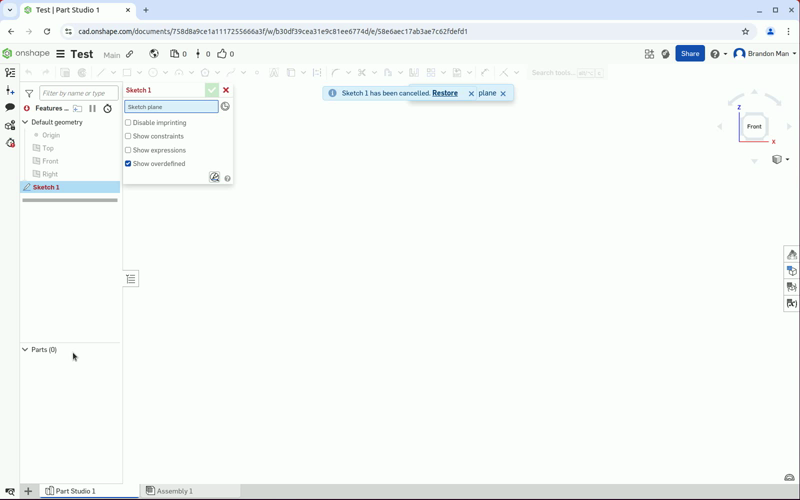
mouse_move(73, 163)
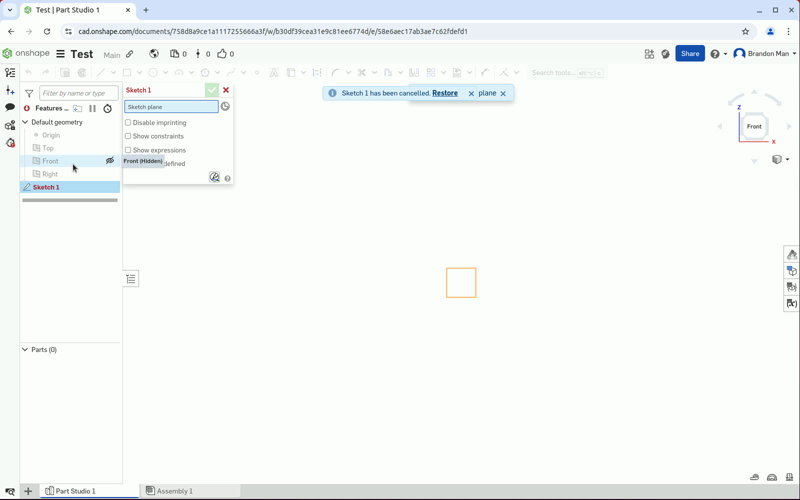
click(73, 163)
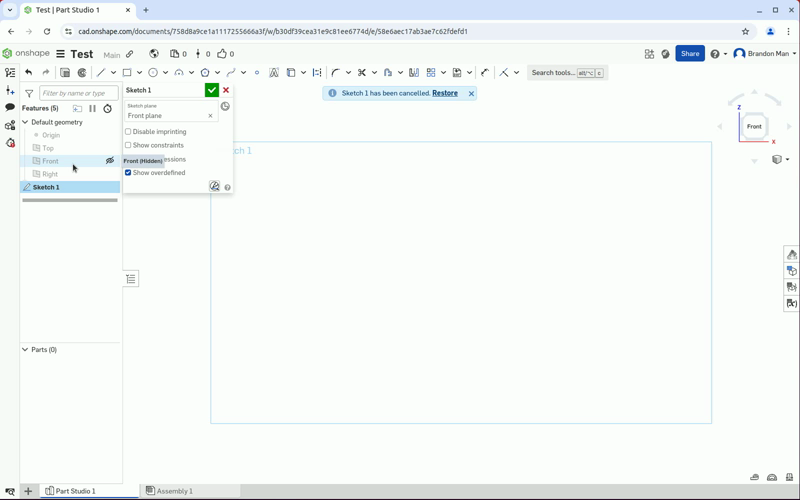
mouse_move(73, 352)
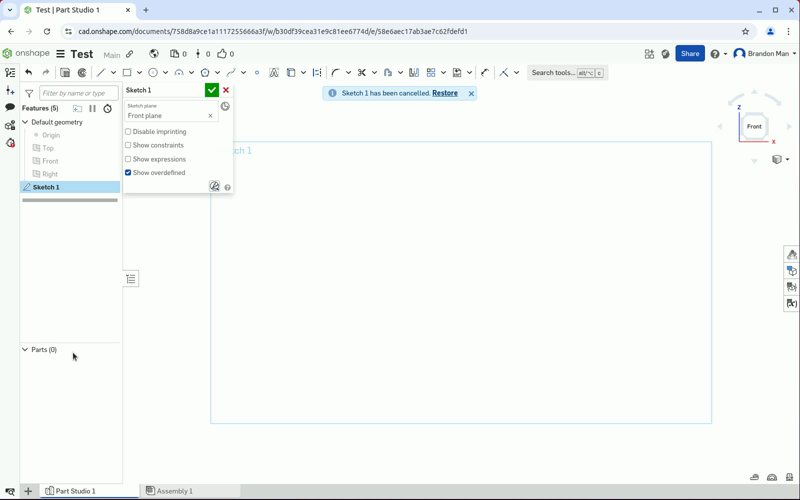
key(y)
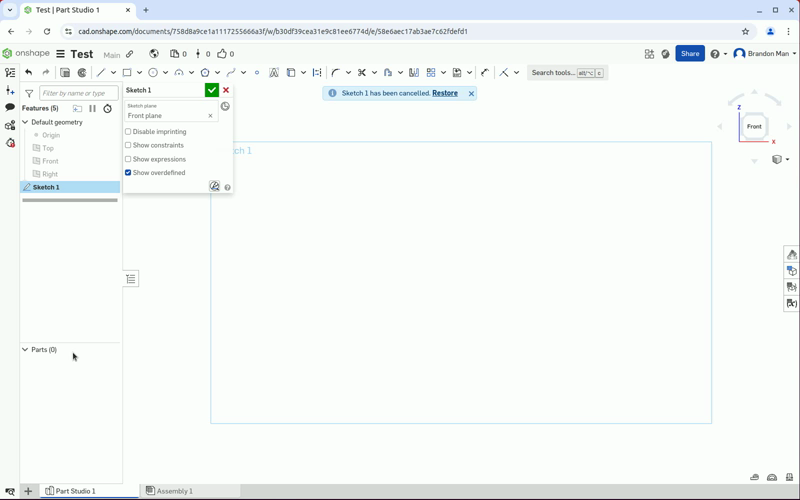
key(l)
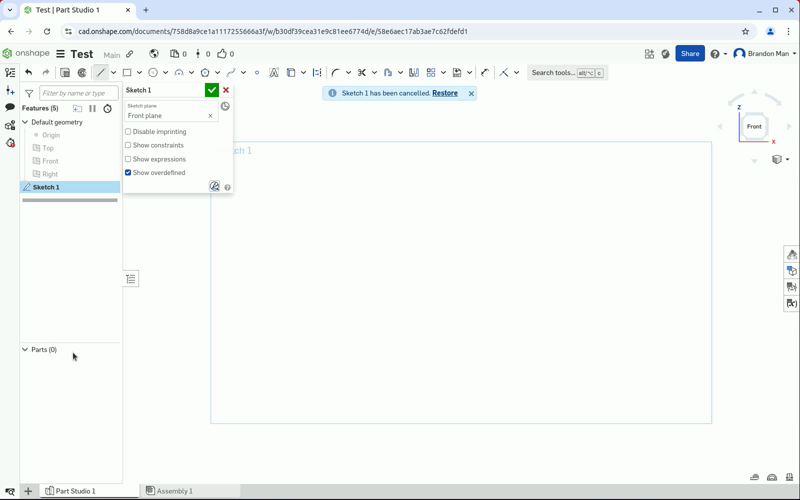
key_down(shift)
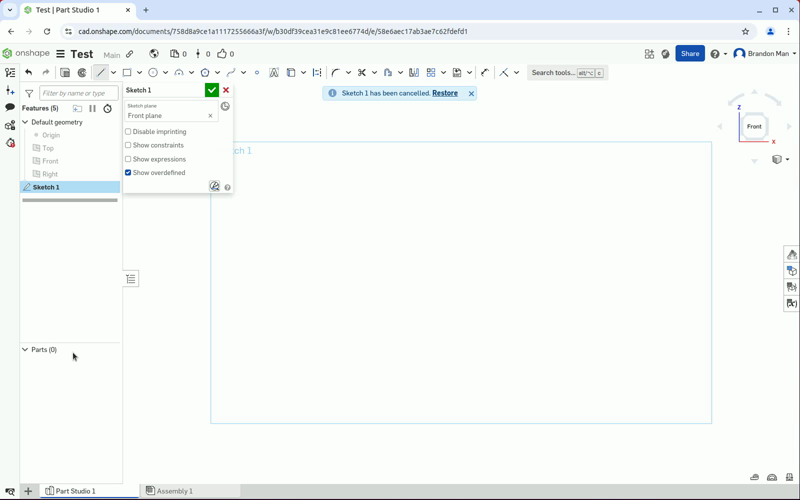
mouse_move(460, 282)
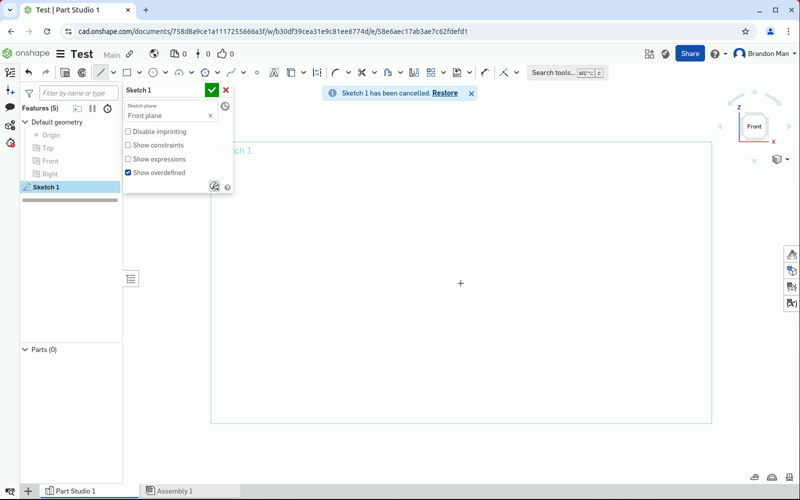
click(460, 282)
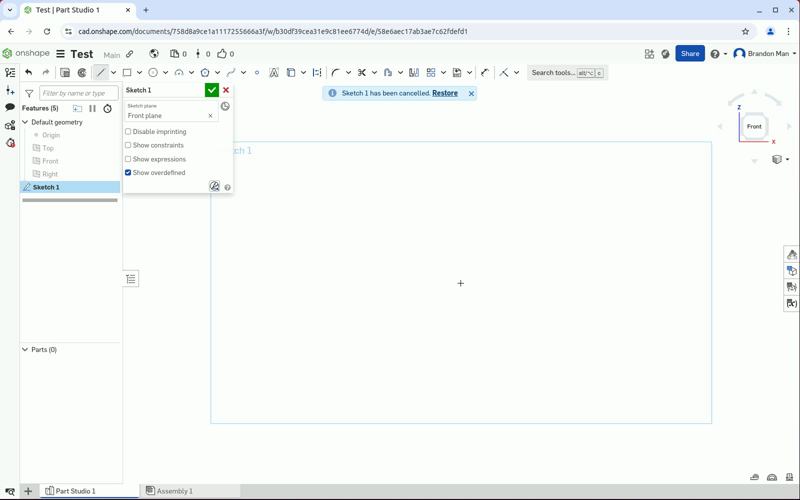
key_up(shift)
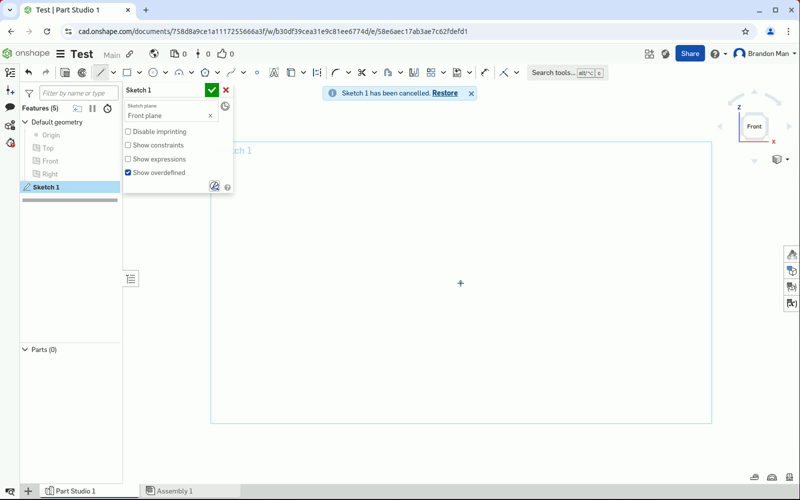
key_down(shift)
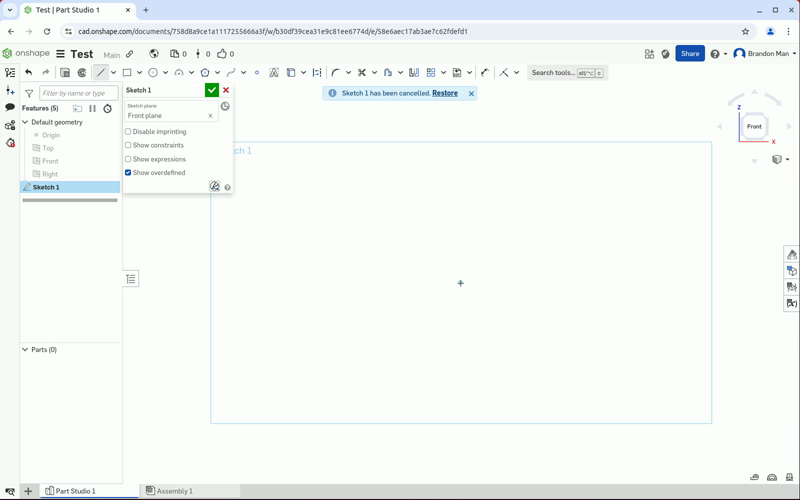
mouse_move(573, 282)
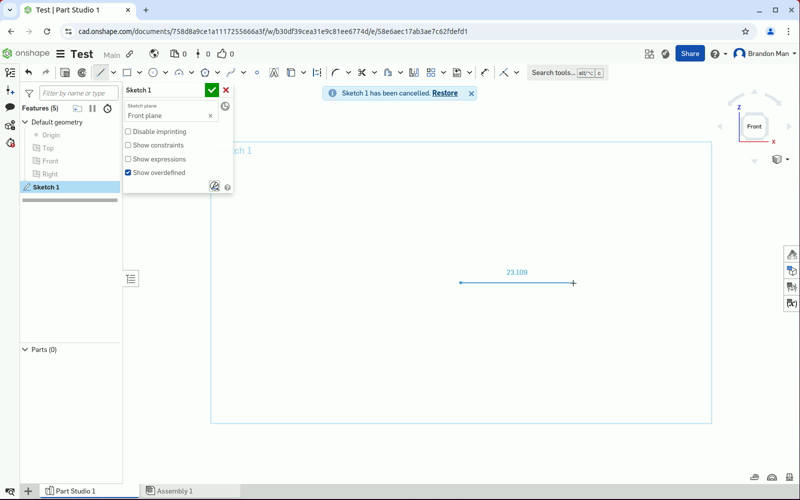
click(573, 282)
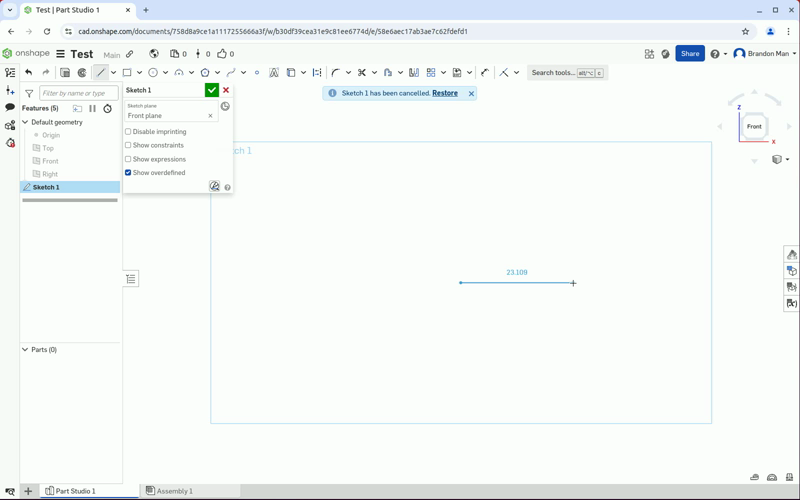
key_up(shift)
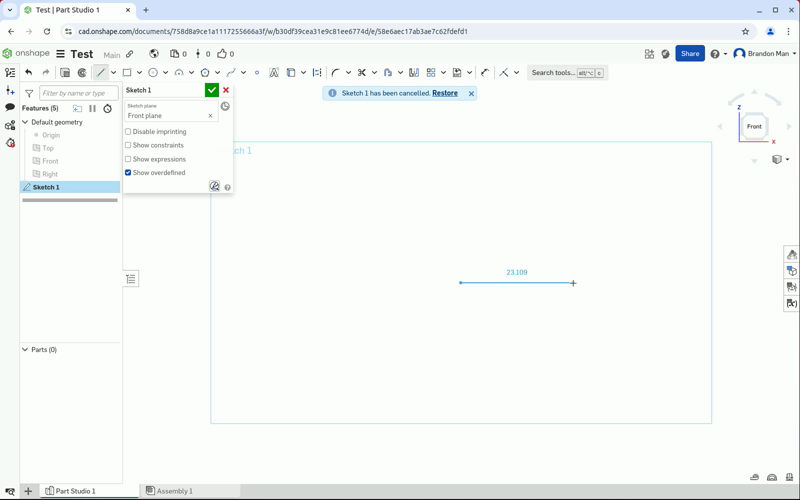
key_down(shift)
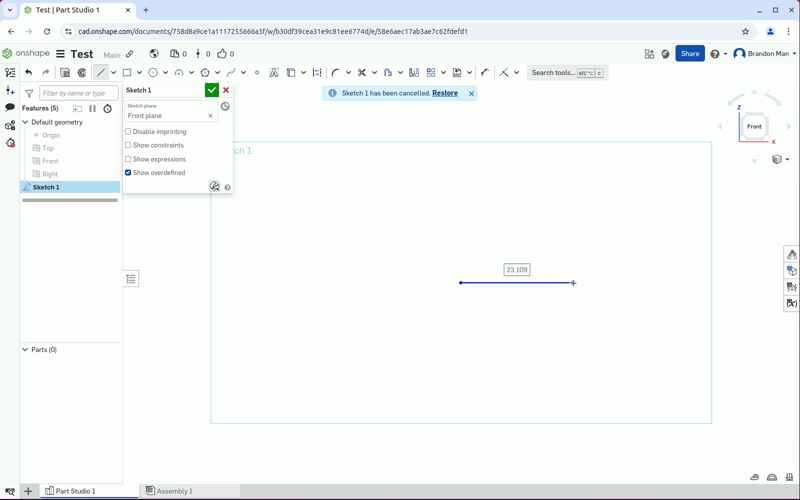
mouse_move(573, 209)
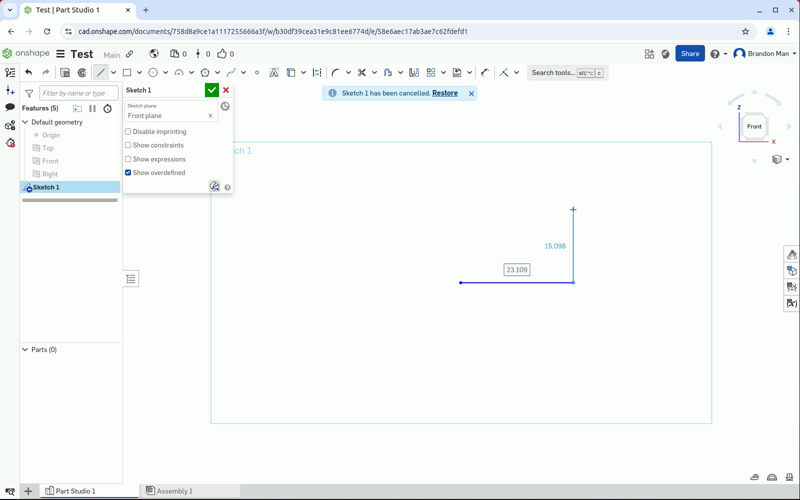
click(573, 209)
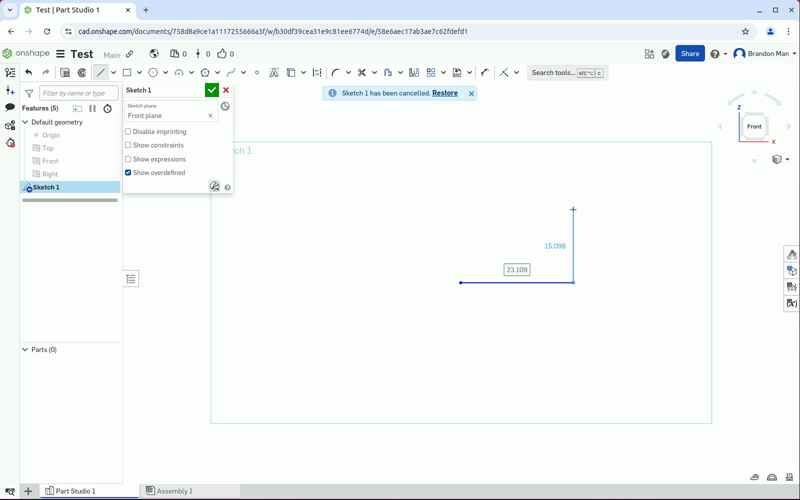
key_up(shift)
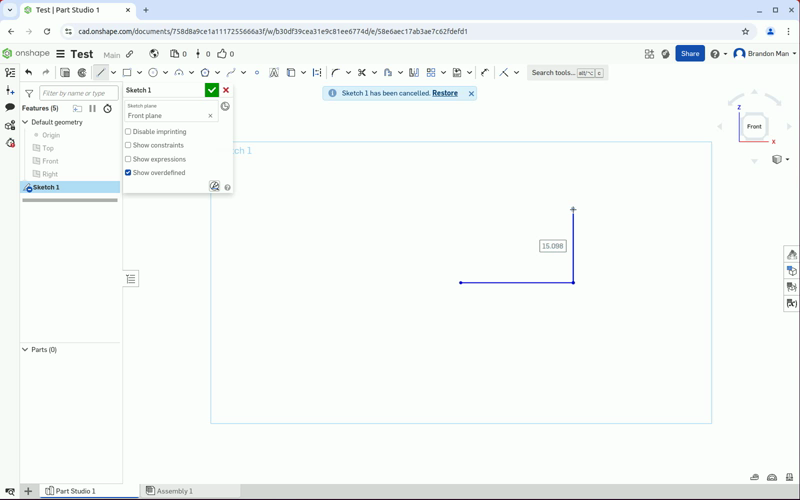
key_down(shift)
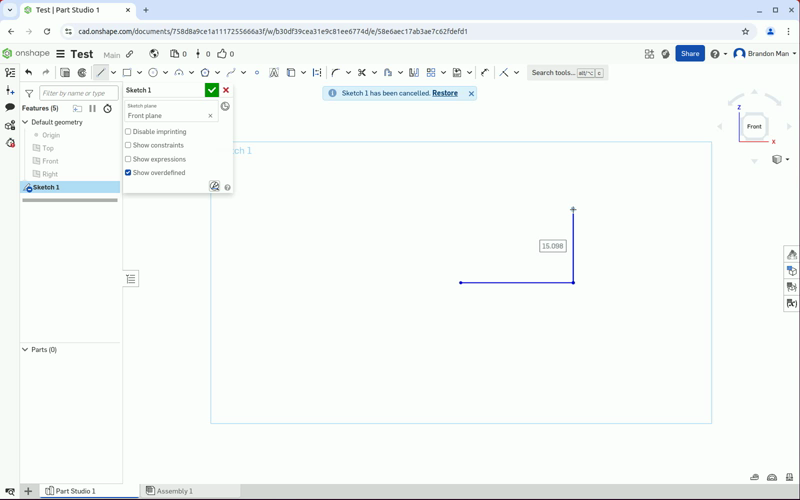
mouse_move(460, 209)
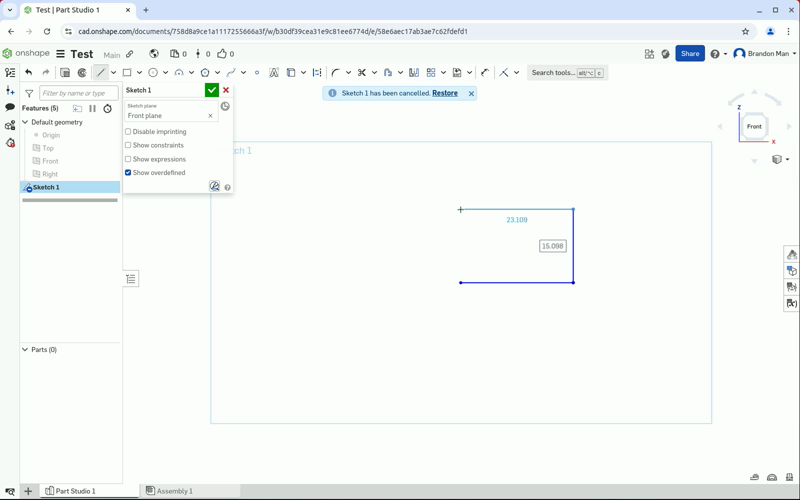
click(460, 209)
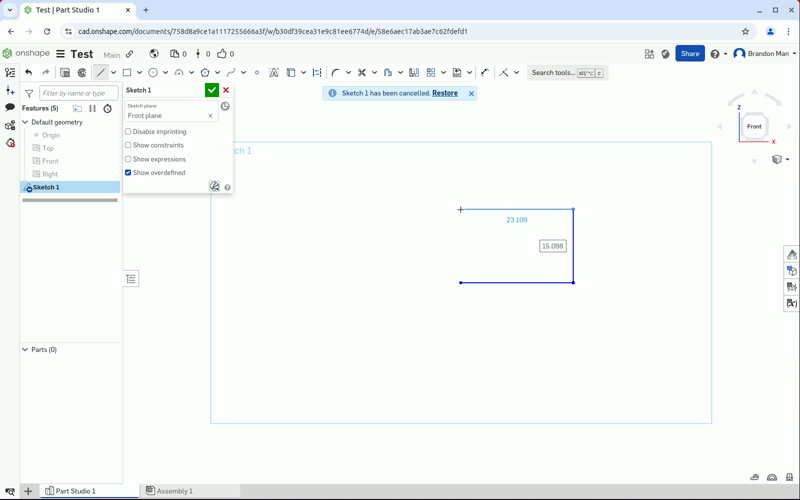
key_up(shift)
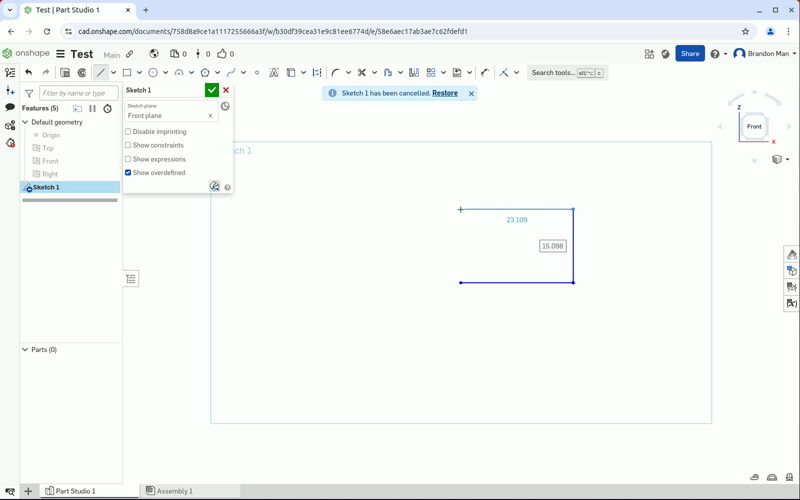
key_down(shift)
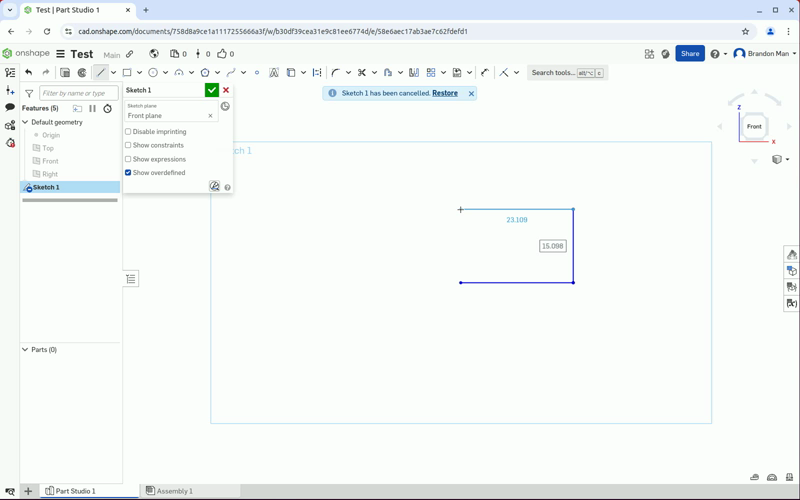
mouse_move(460, 282)
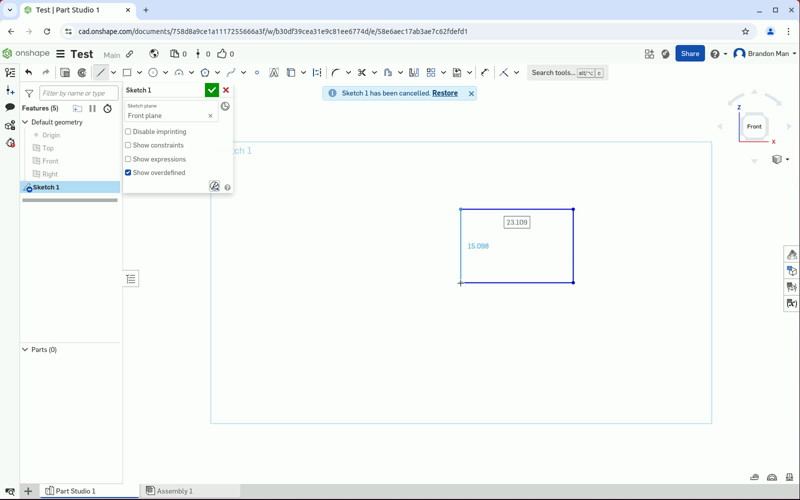
key_up(shift)
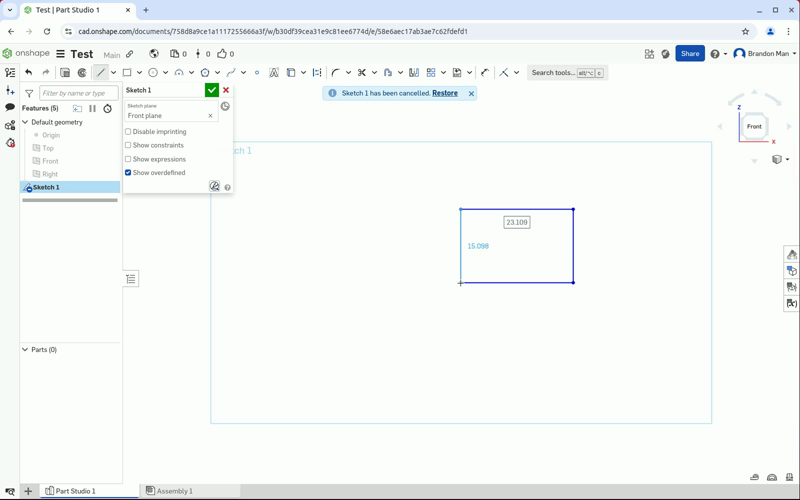
click(460, 282)
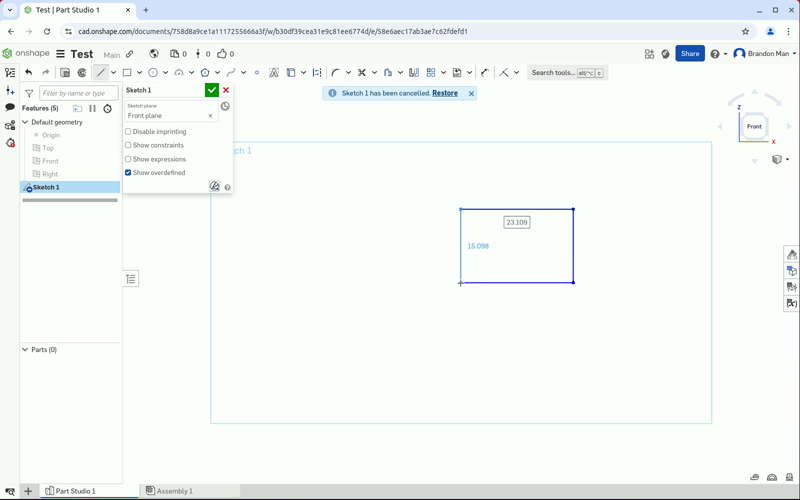
key(esc)
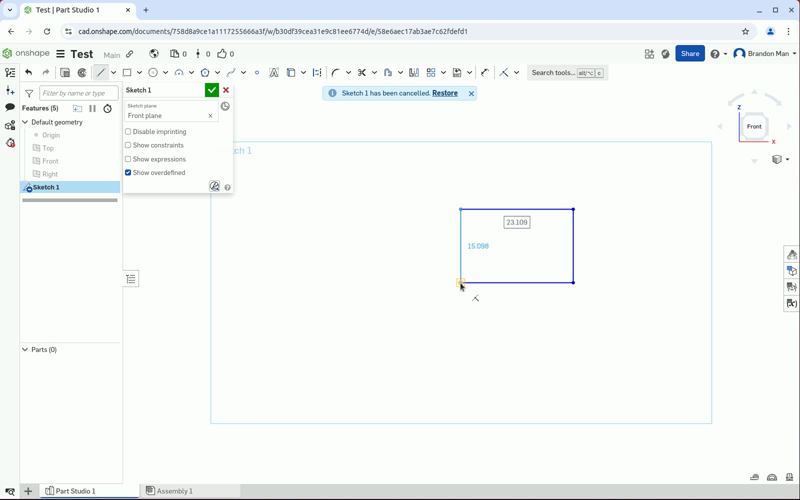
mouse_move(532, 251)
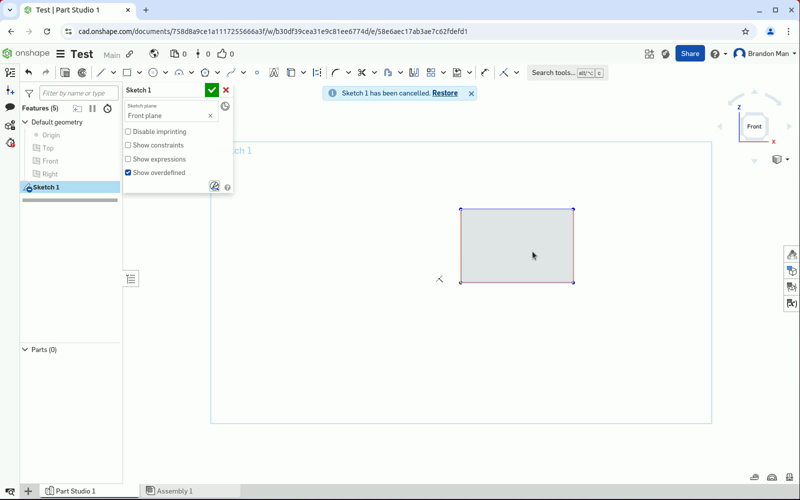
click(532, 251)
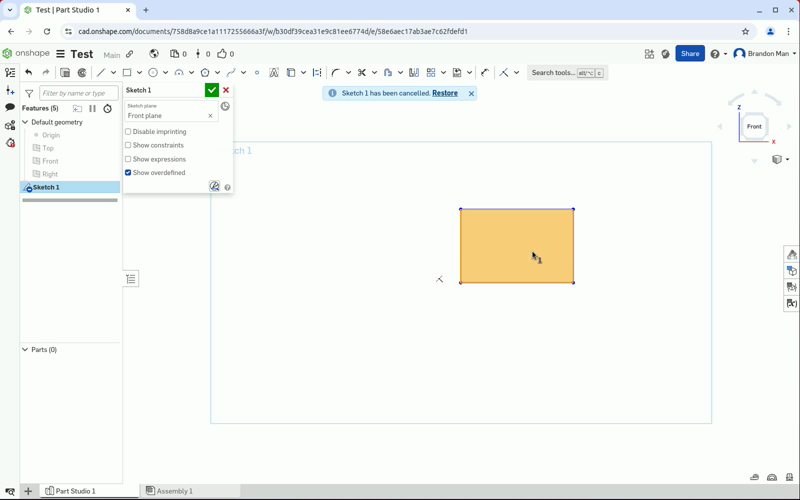
mouse_move(73, 352)
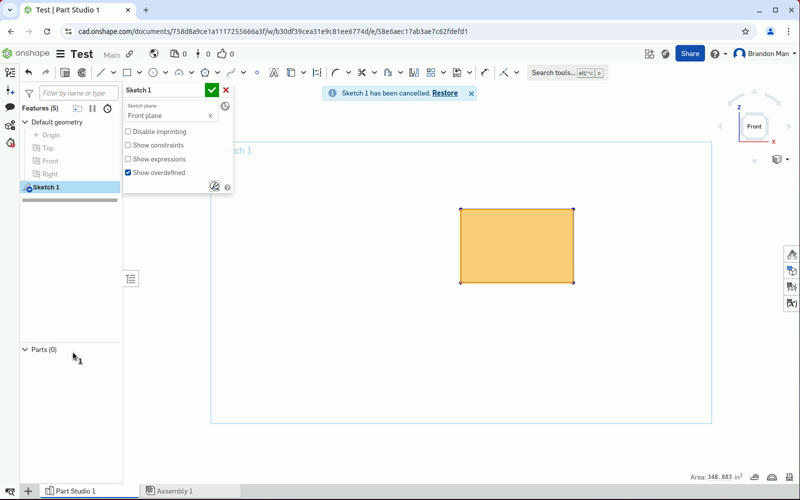
key(shift+y)
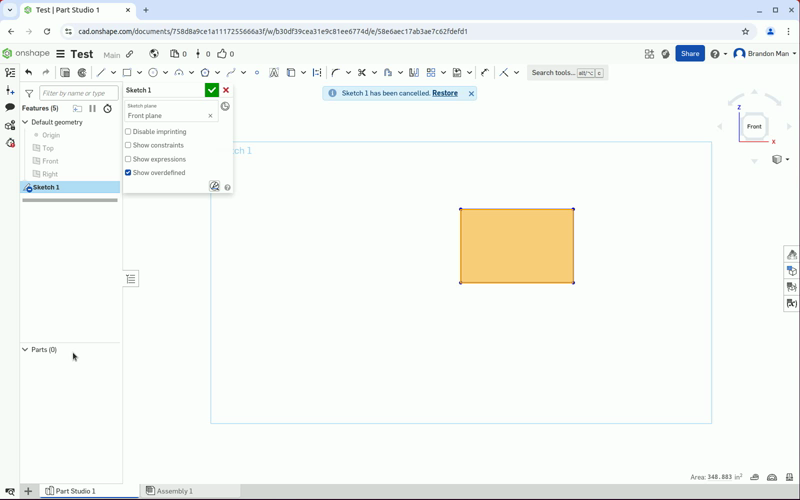
key(shift+e)
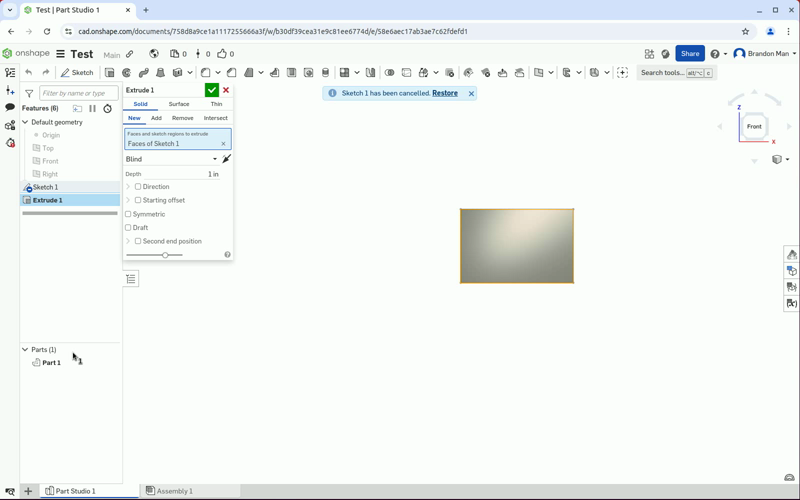
mouse_move(143, 106)
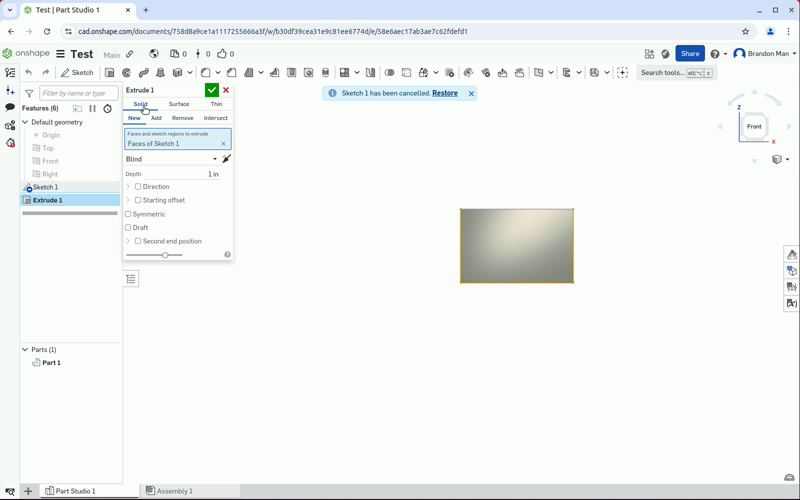
click(143, 106)
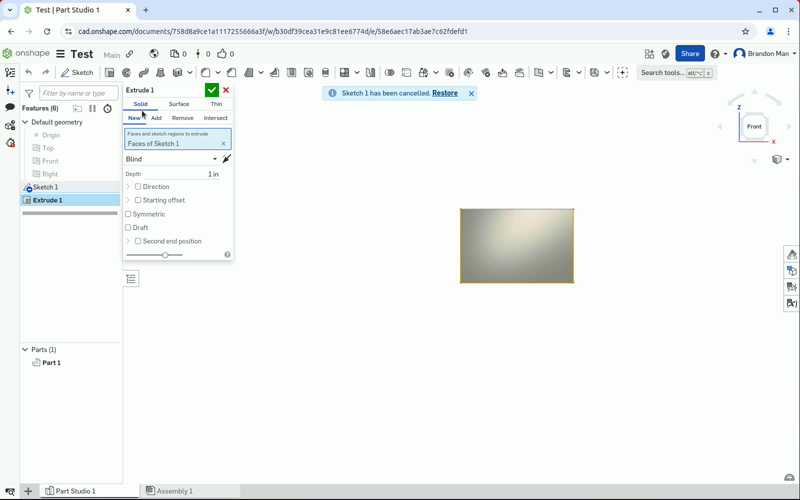
mouse_move(137, 120)
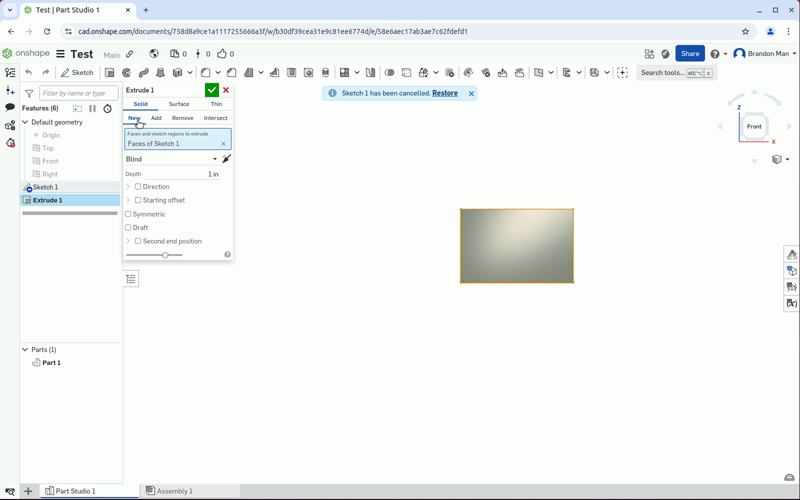
click(137, 120)
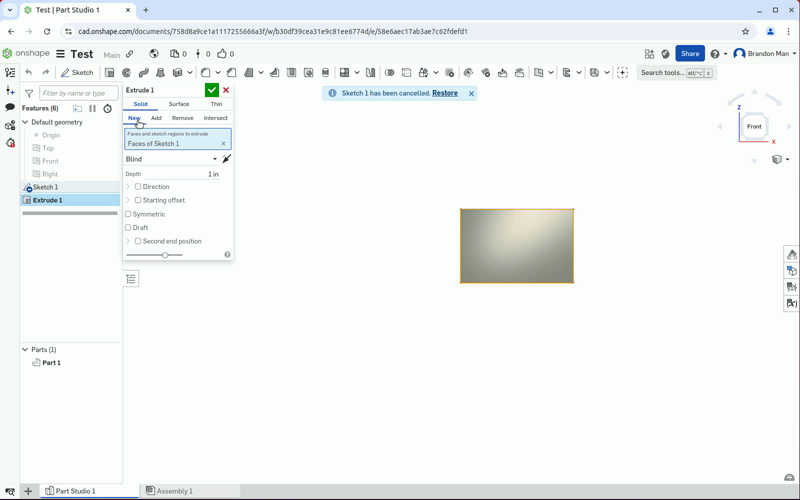
key(tab, 4)
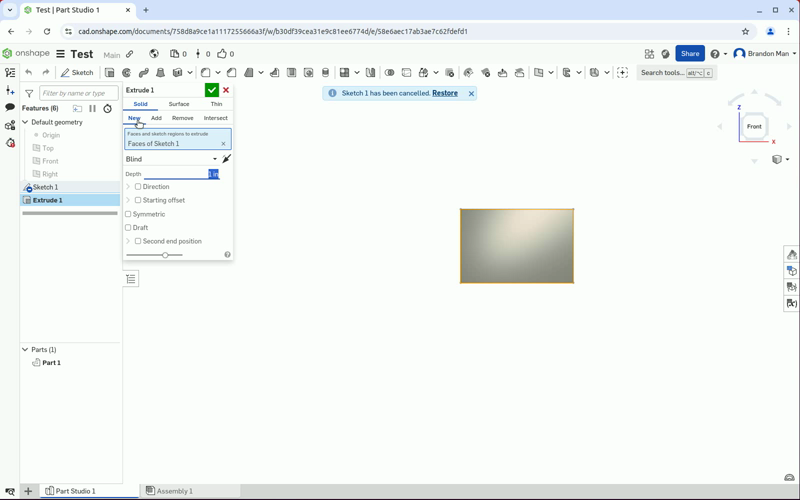
text(0.963)
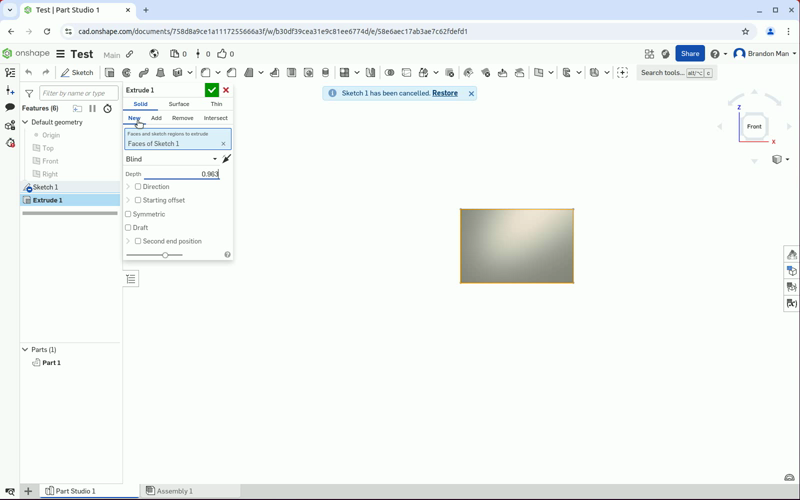
key(enter)
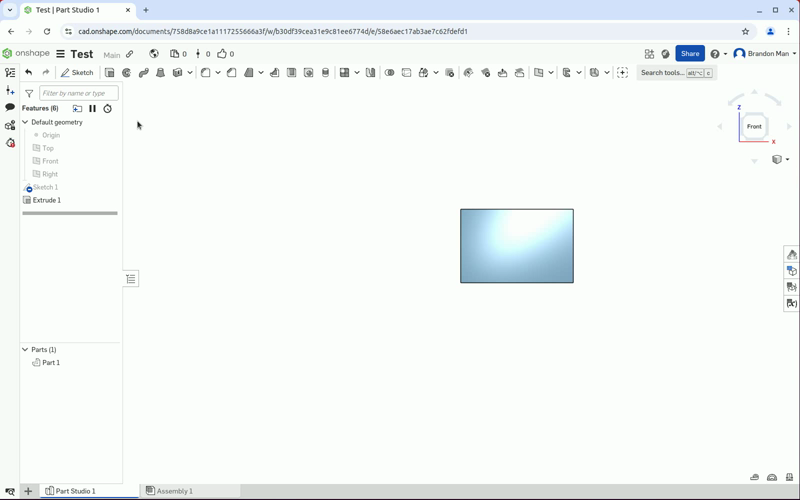
key(shift+h)
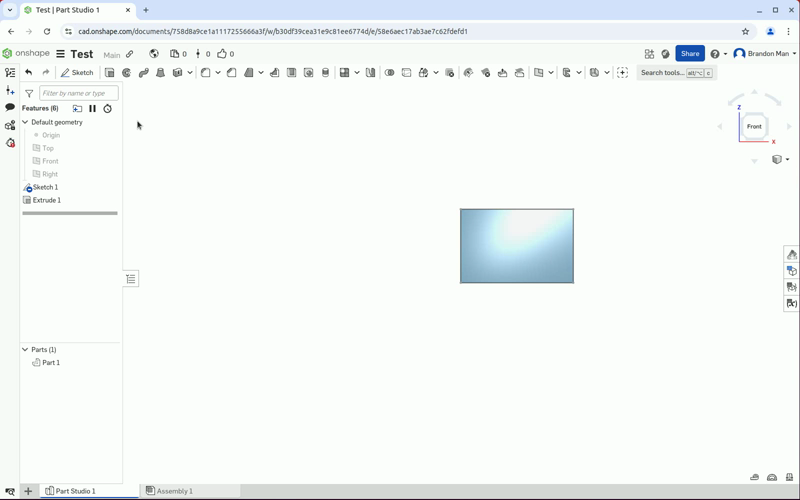
key(shift+h)
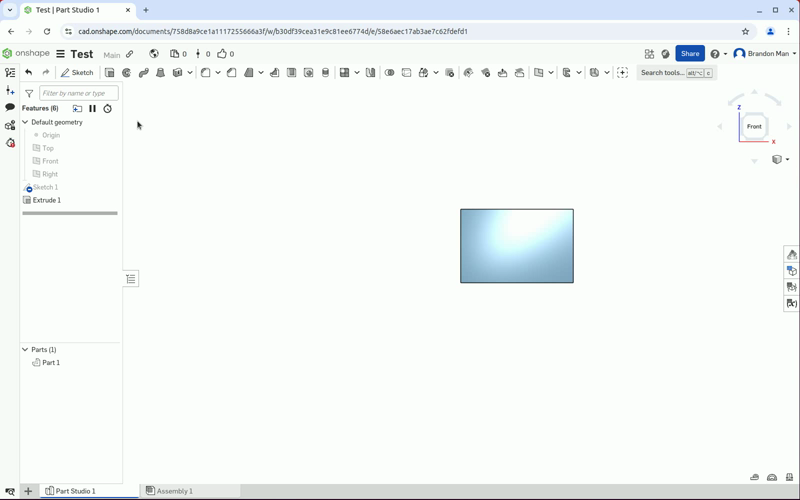
mouse_move(73, 189)
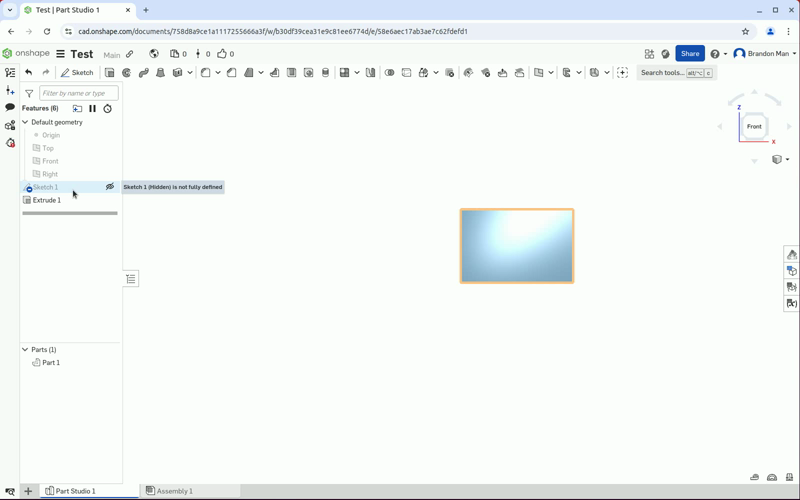
click(73, 189)
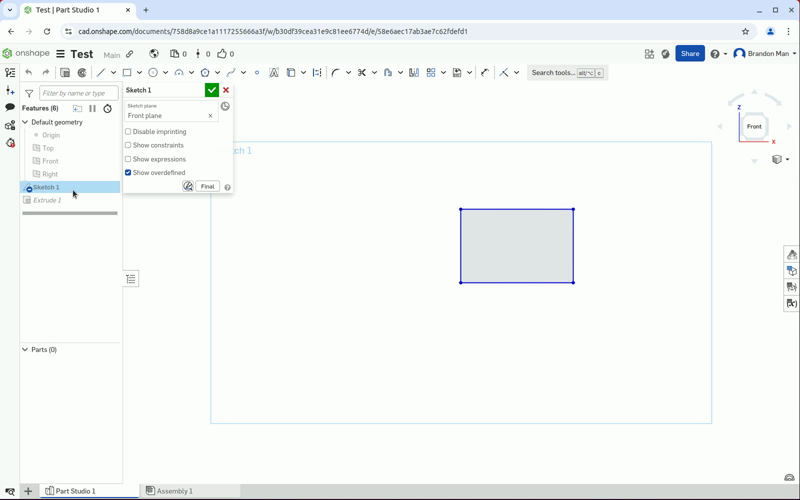
mouse_move(229, 92)
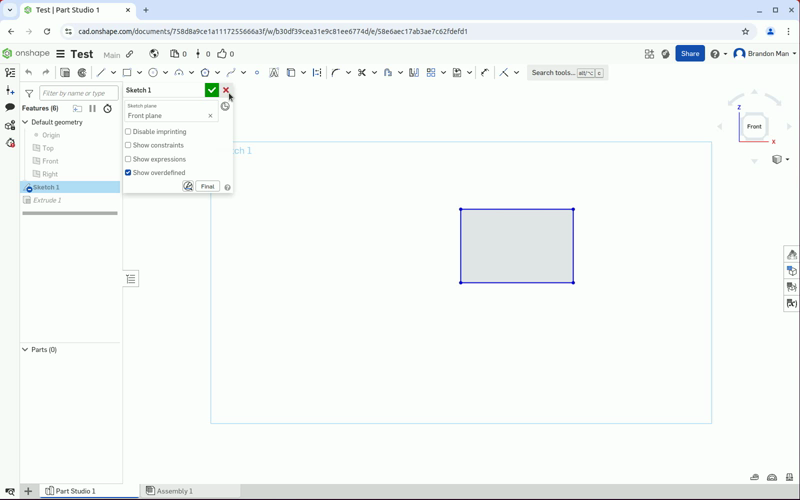
click(229, 92)
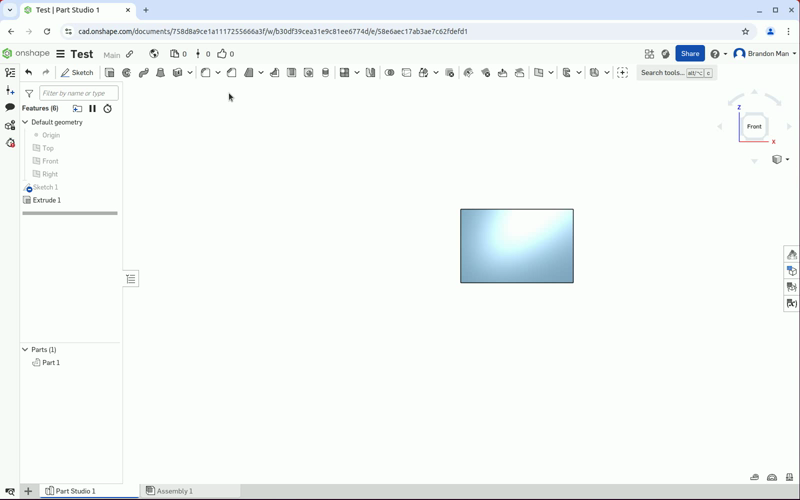
mouse_move(541, 75)
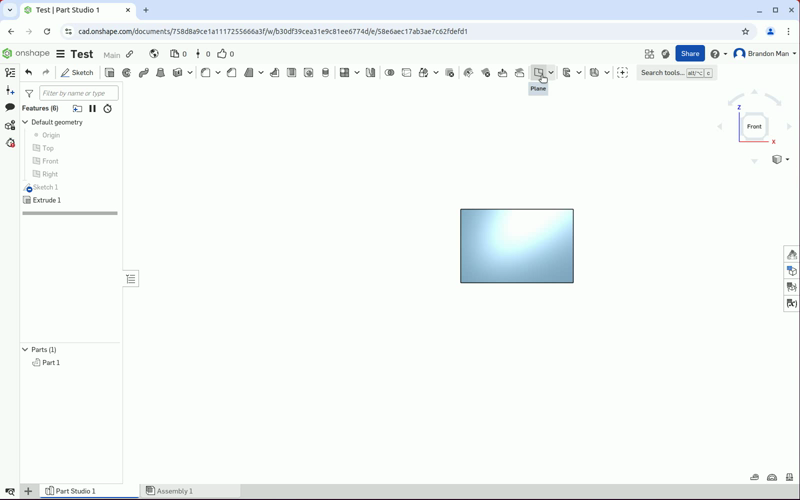
click(541, 75)
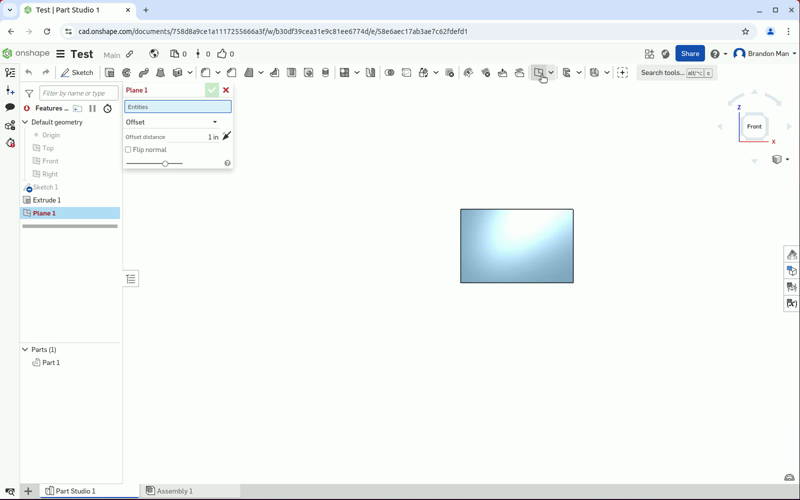
mouse_move(73, 163)
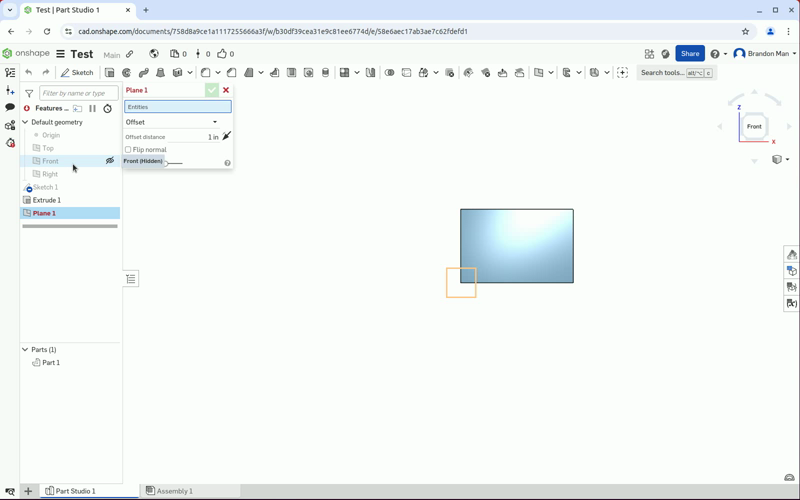
click(73, 163)
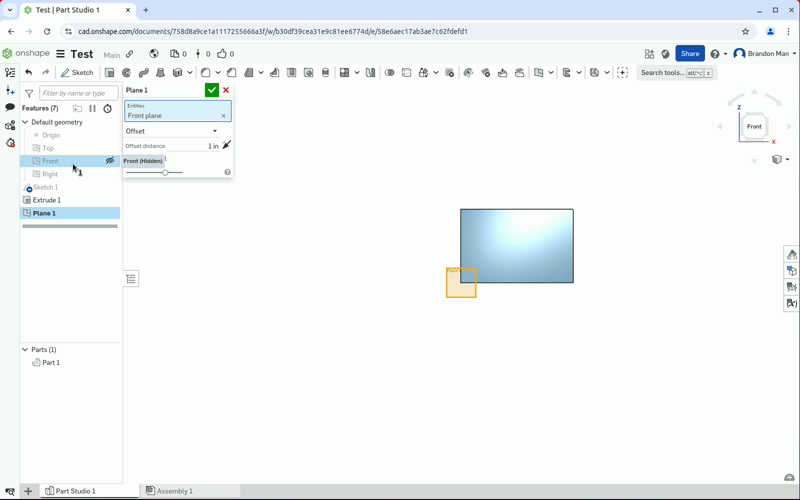
key(tab, 2)
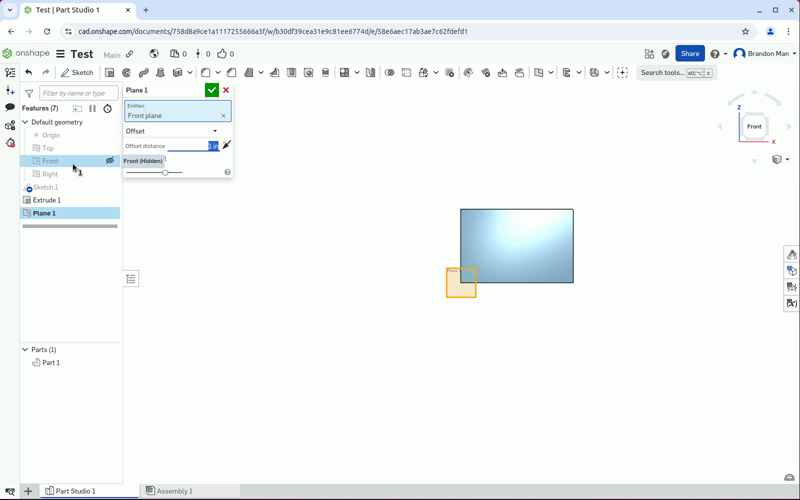
text(0.955)
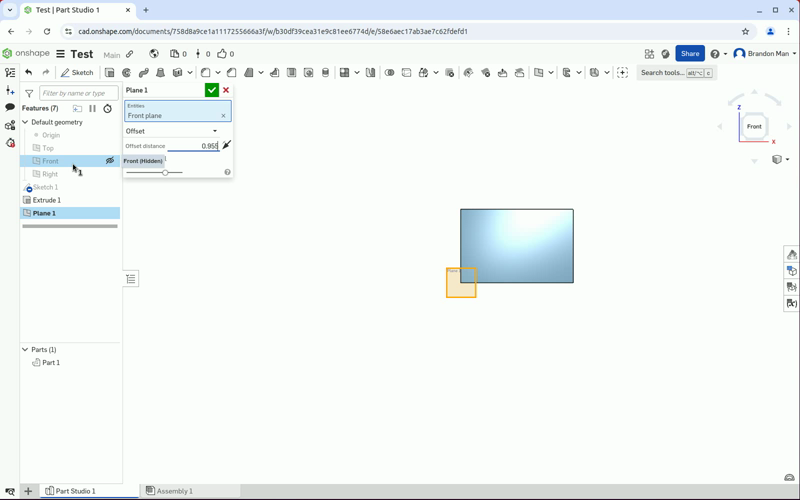
key(enter, 2)
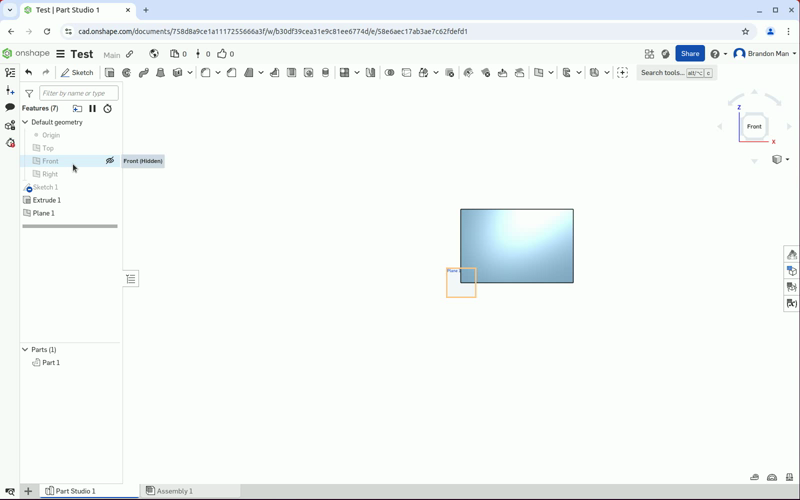
key(shift+s)
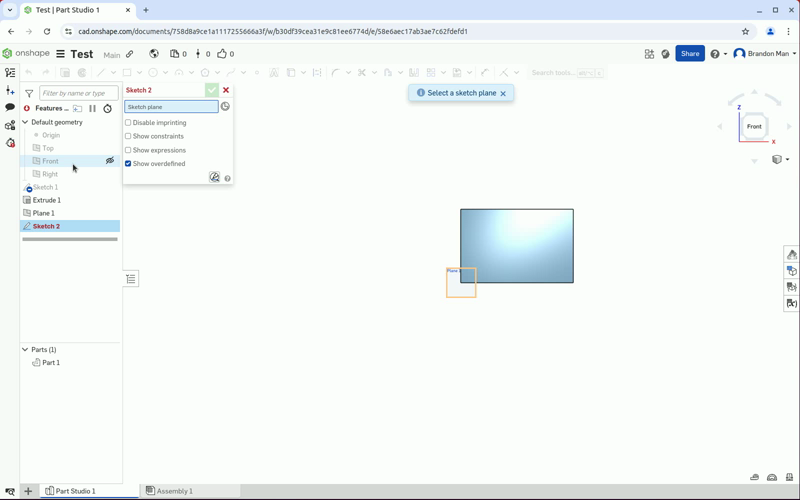
mouse_move(73, 215)
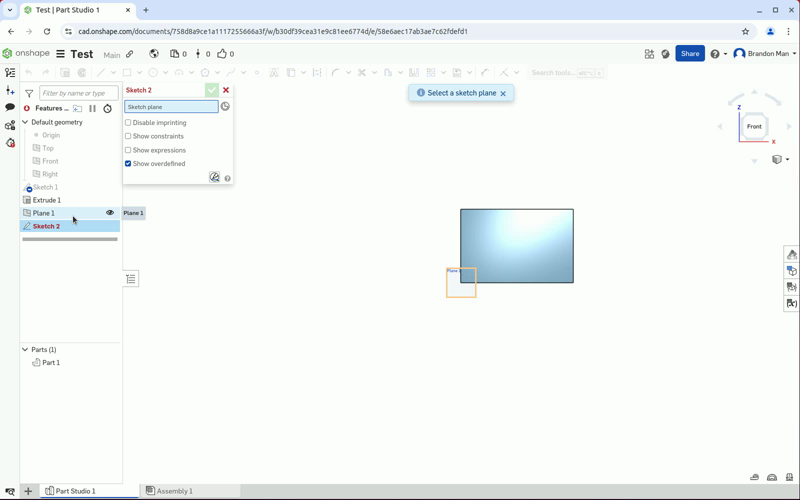
click(73, 215)
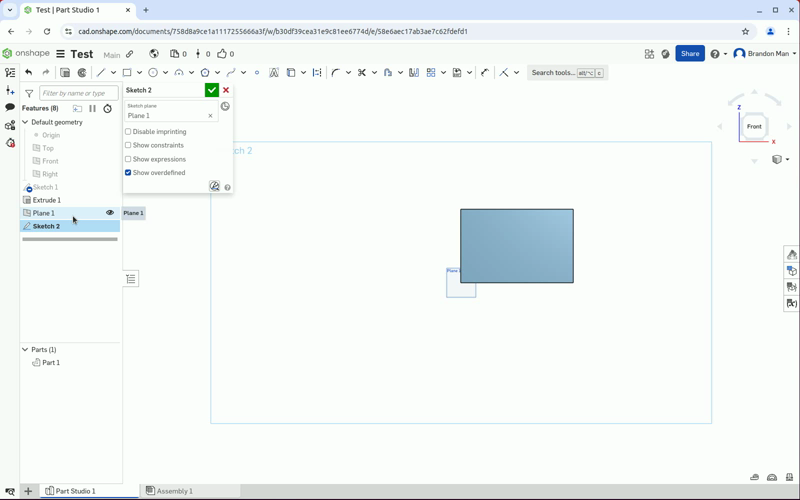
mouse_move(73, 352)
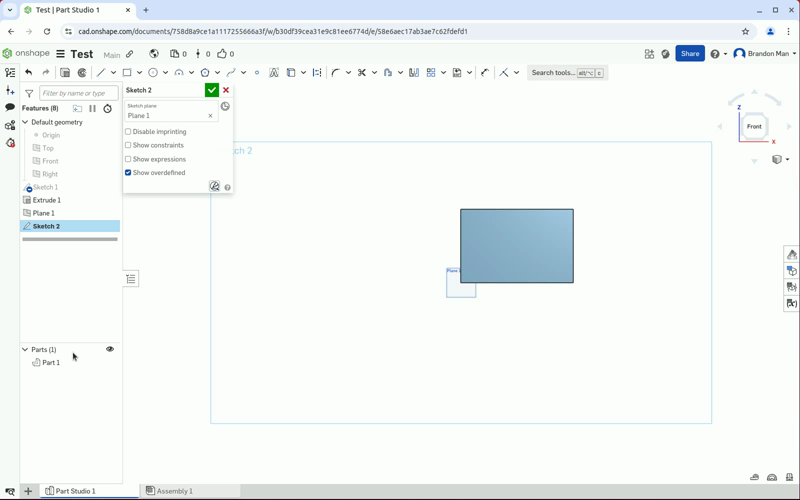
key(y)
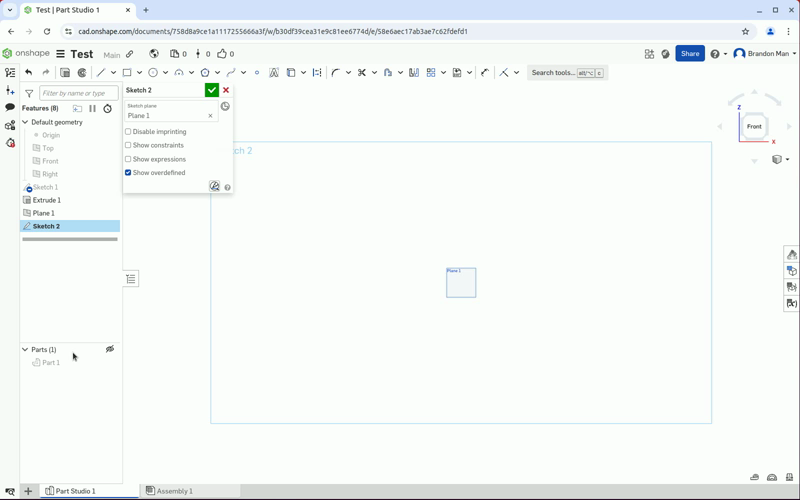
key(l)
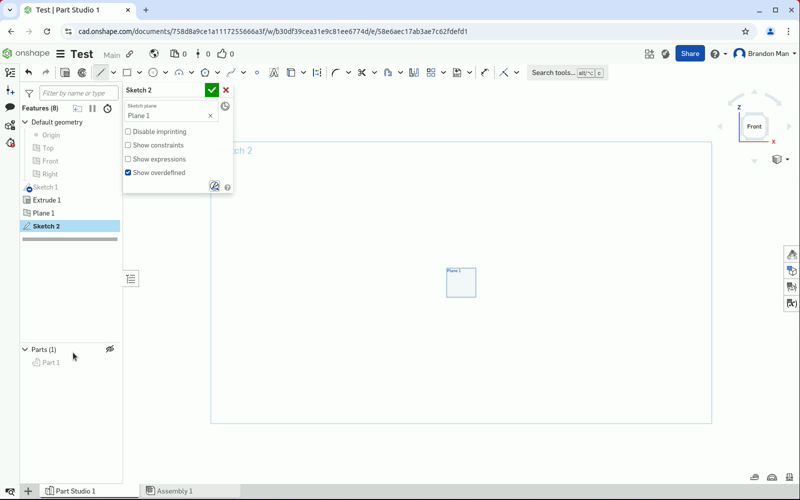
key_down(shift)
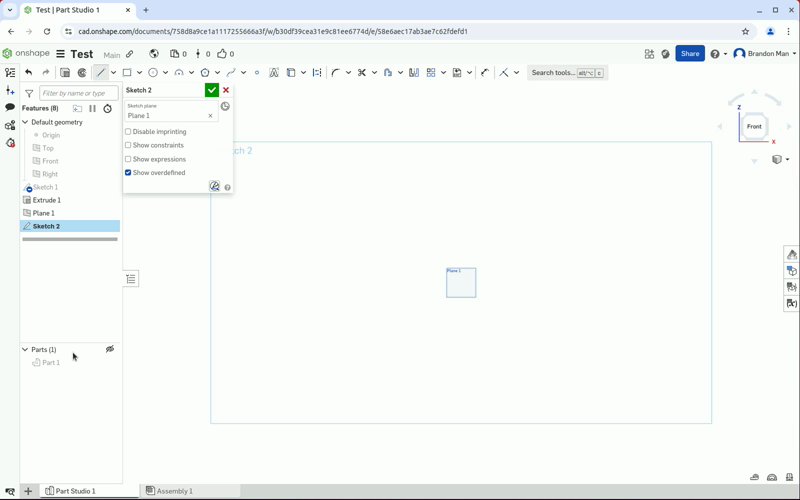
mouse_move(501, 280)
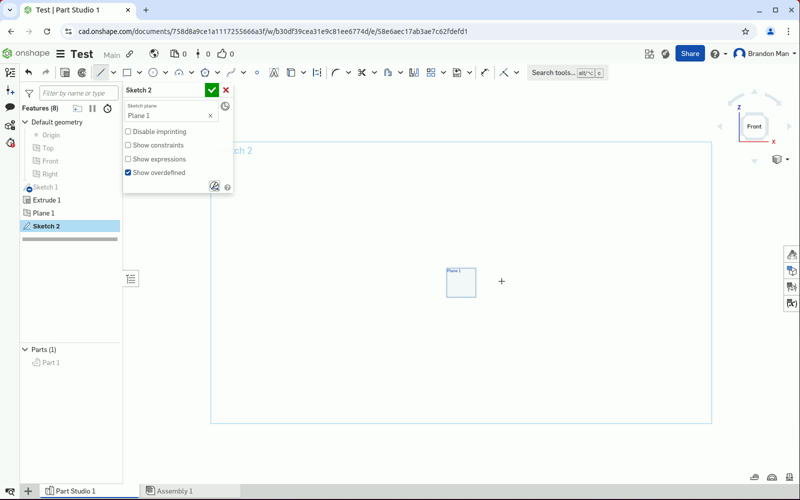
click(501, 280)
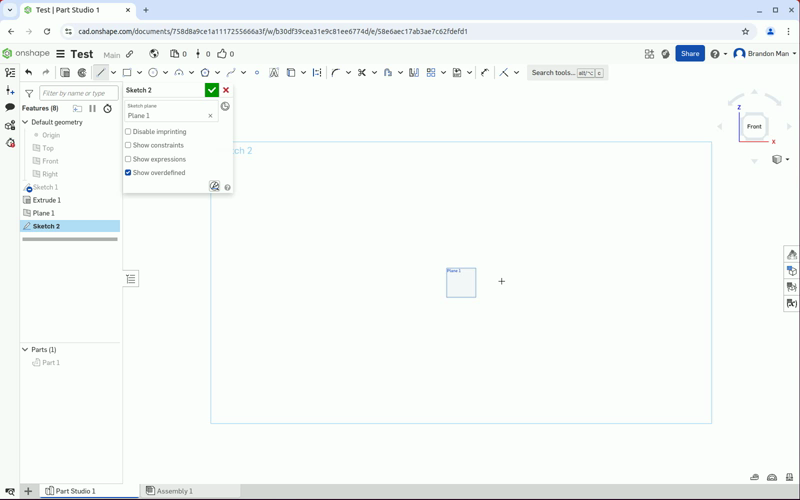
key_up(shift)
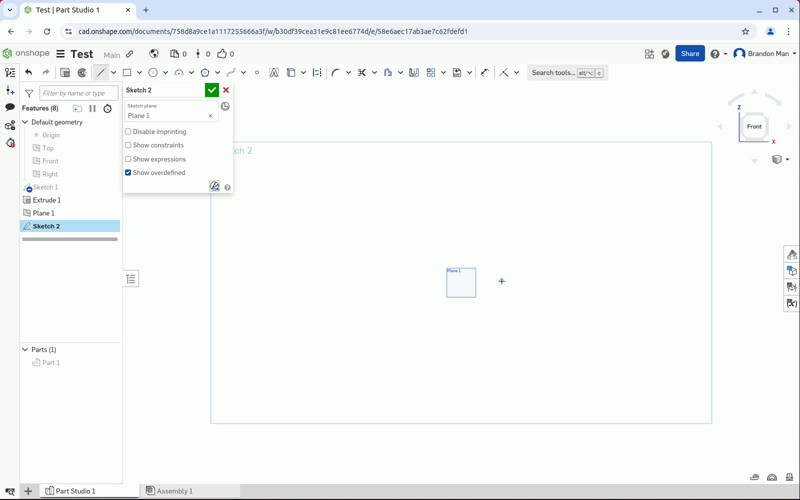
key_down(shift)
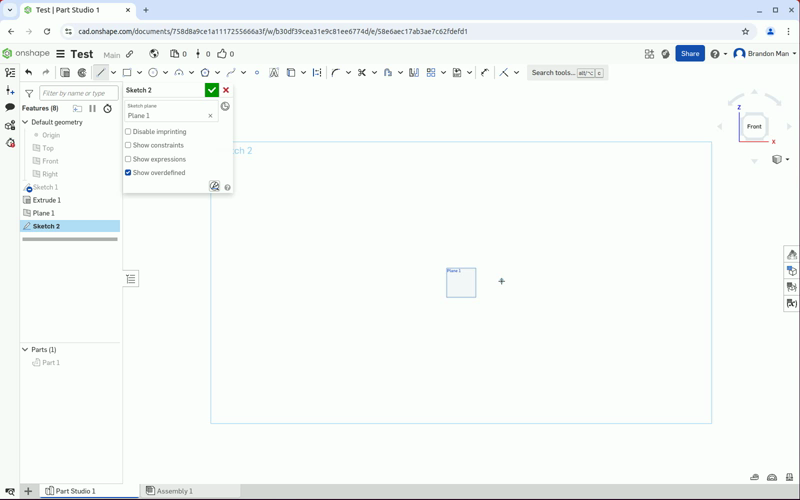
mouse_move(570, 280)
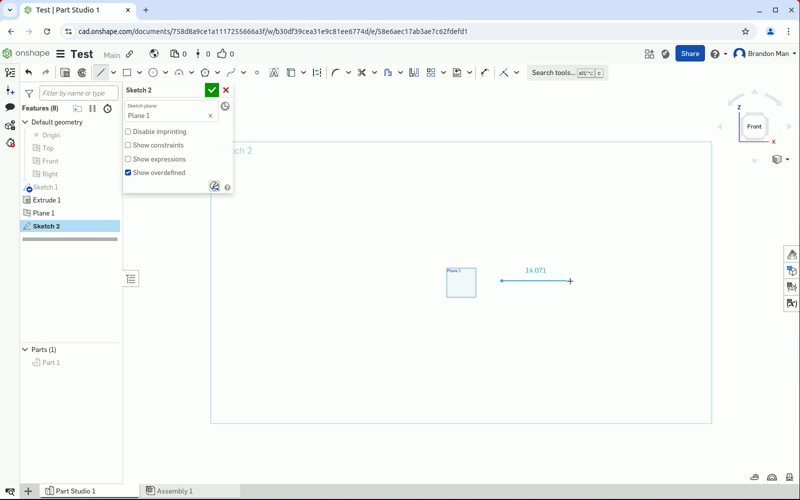
click(570, 280)
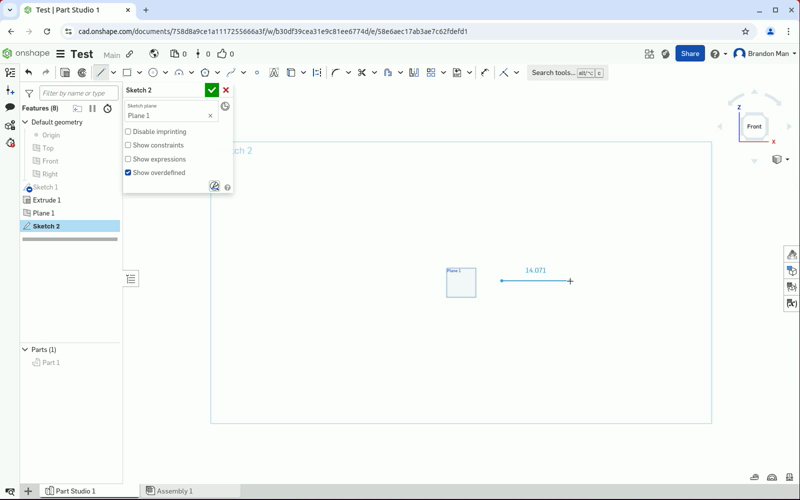
key_up(shift)
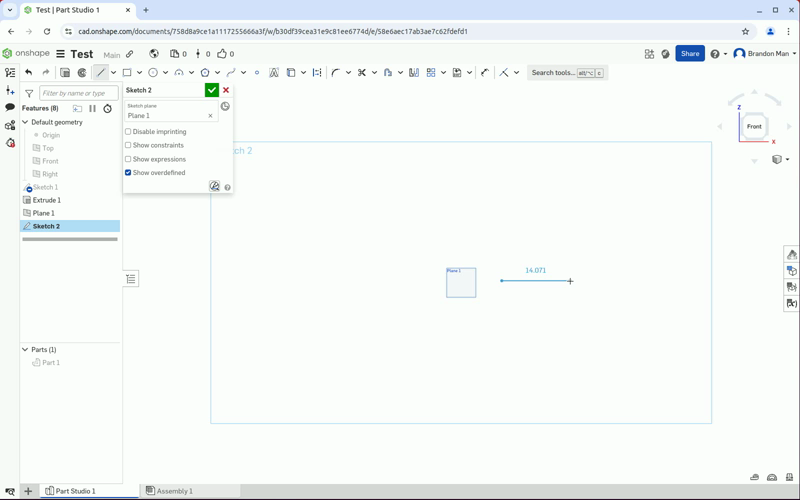
key_down(shift)
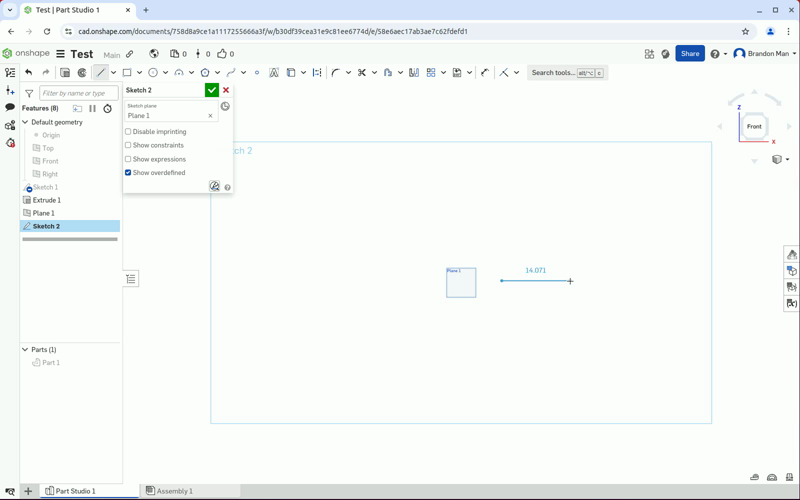
mouse_move(570, 212)
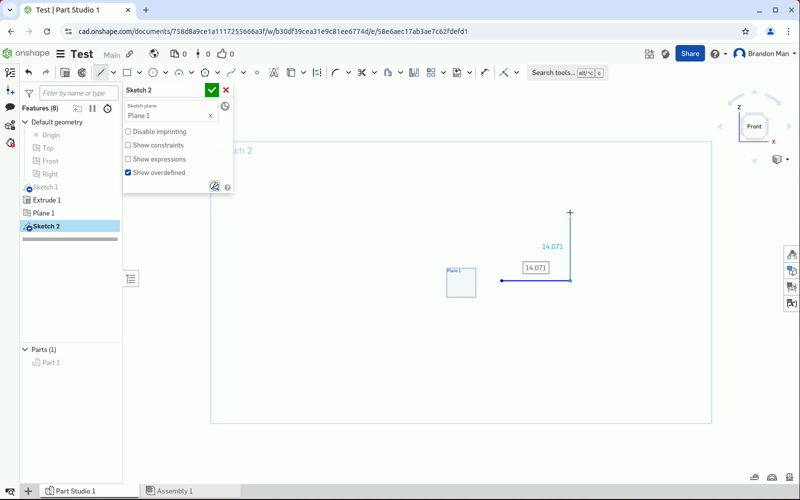
click(570, 212)
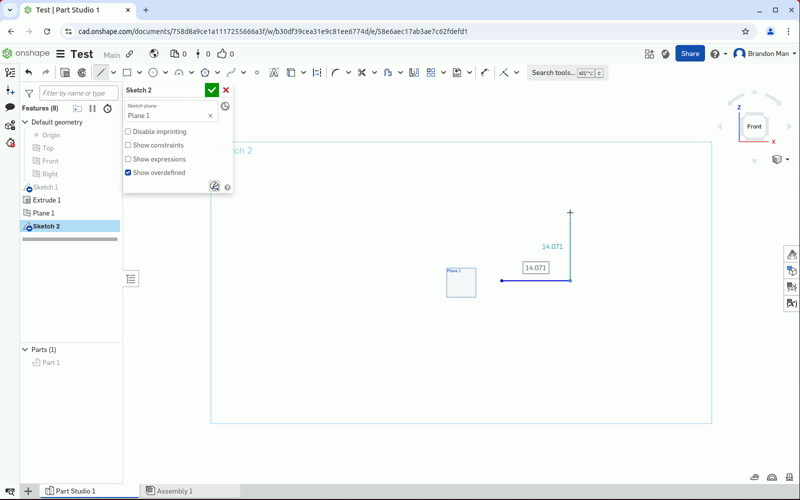
key_up(shift)
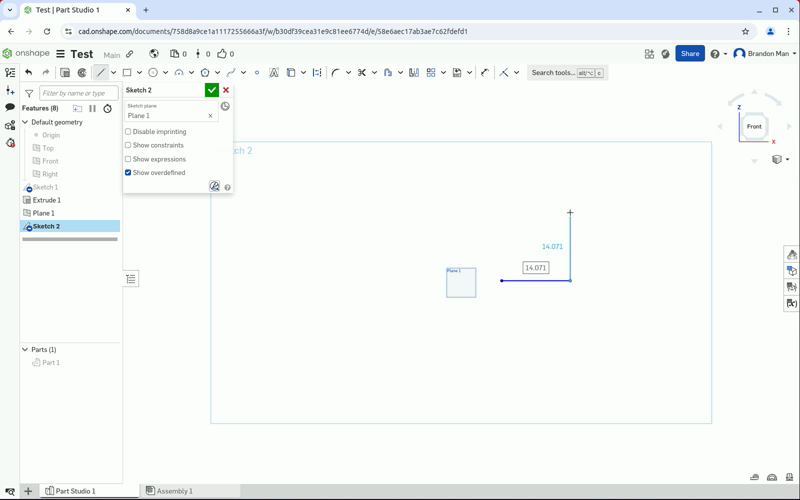
key_down(shift)
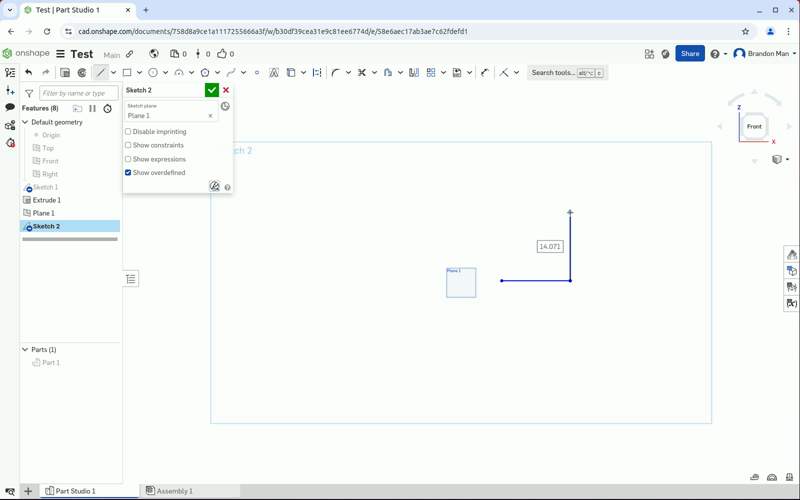
mouse_move(501, 212)
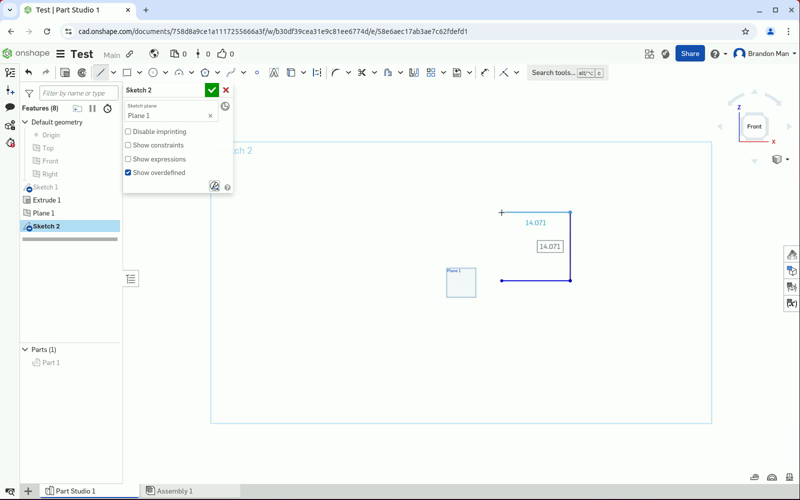
click(501, 212)
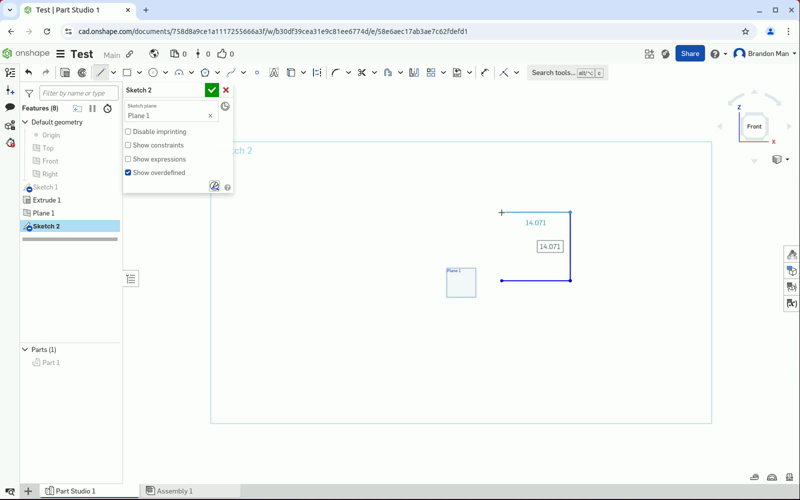
key_up(shift)
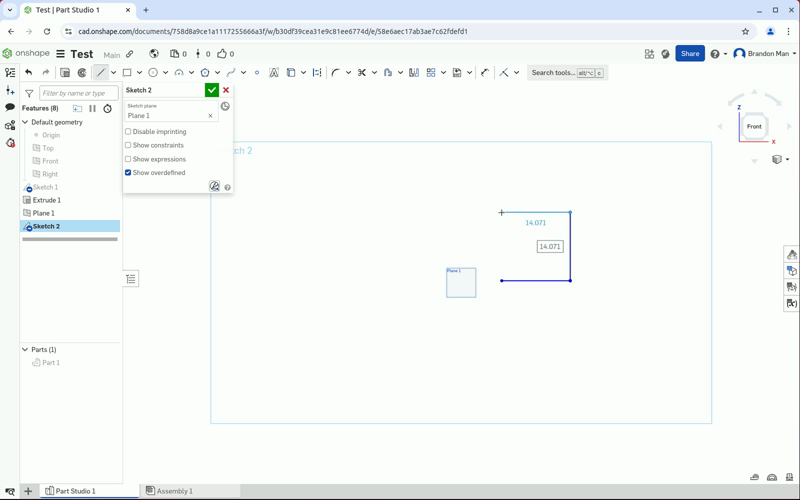
key_down(shift)
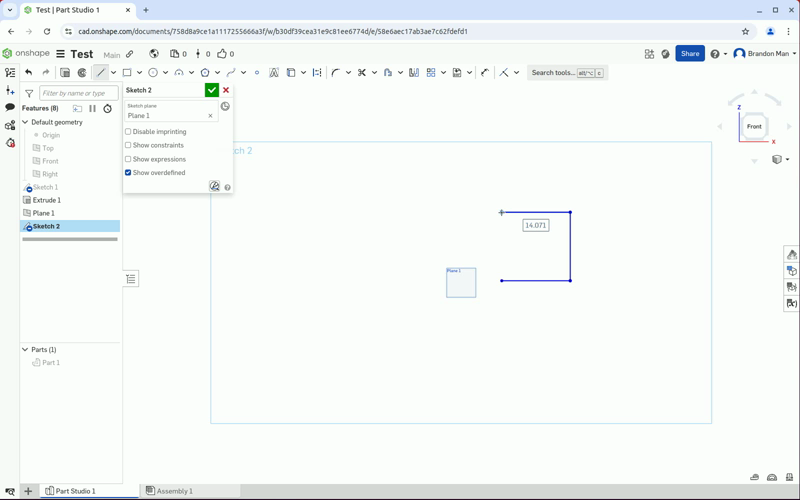
mouse_move(501, 280)
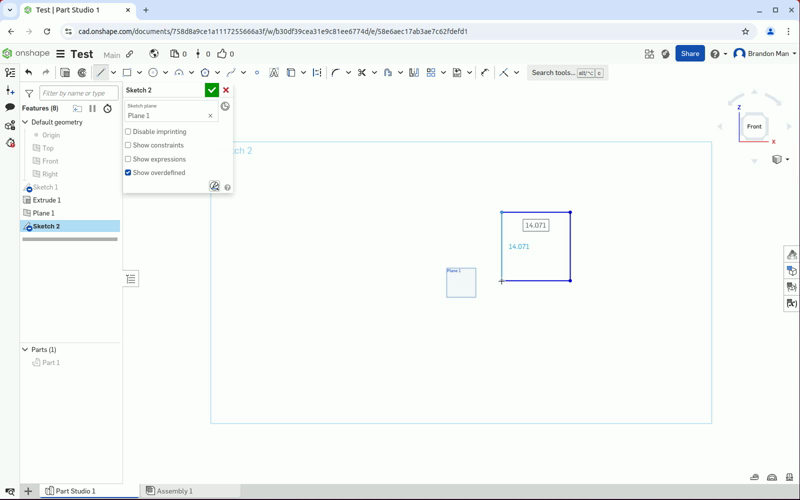
key_up(shift)
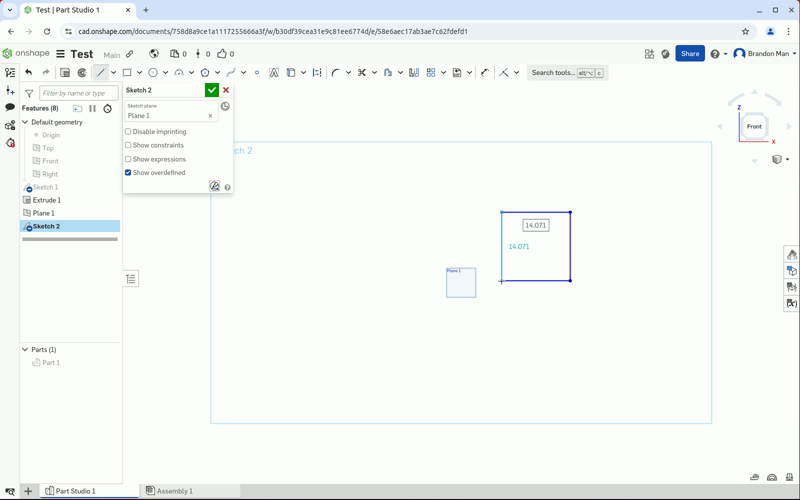
click(501, 280)
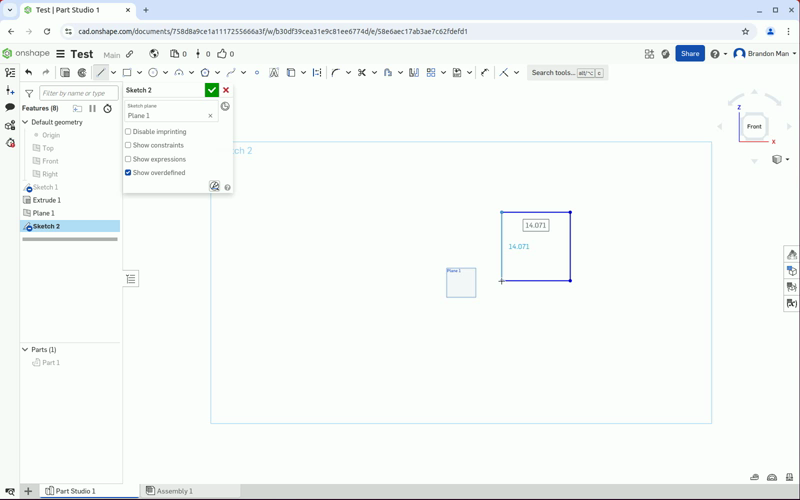
key(esc)
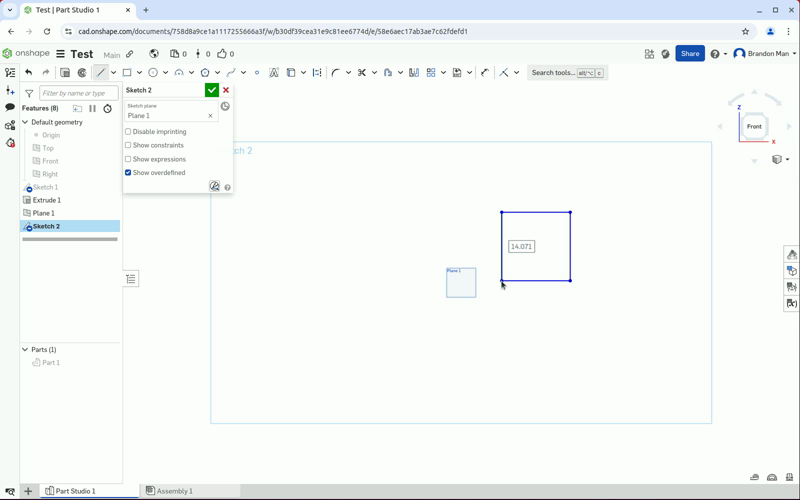
mouse_move(509, 262)
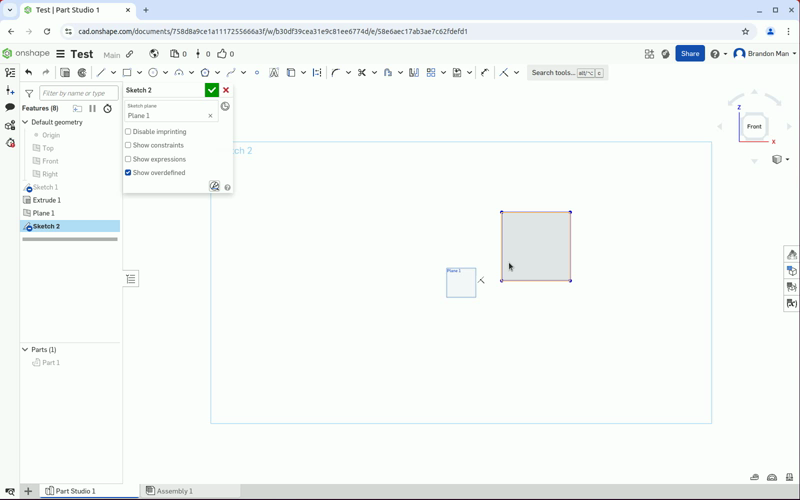
click(509, 262)
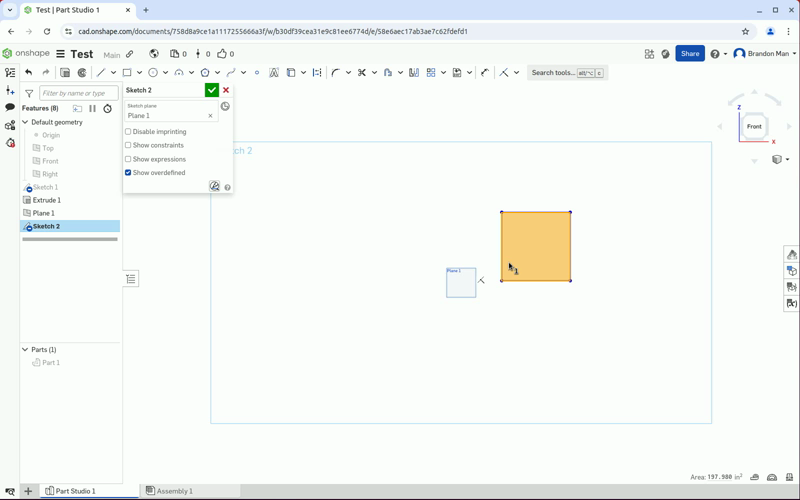
mouse_move(73, 352)
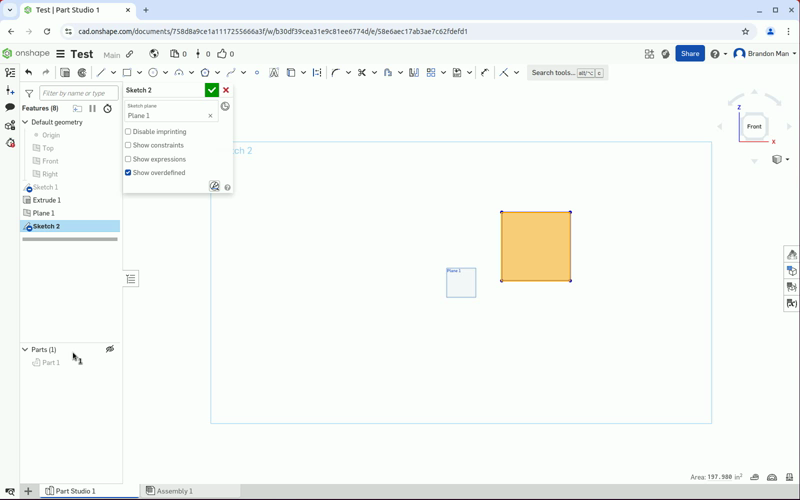
key(shift+y)
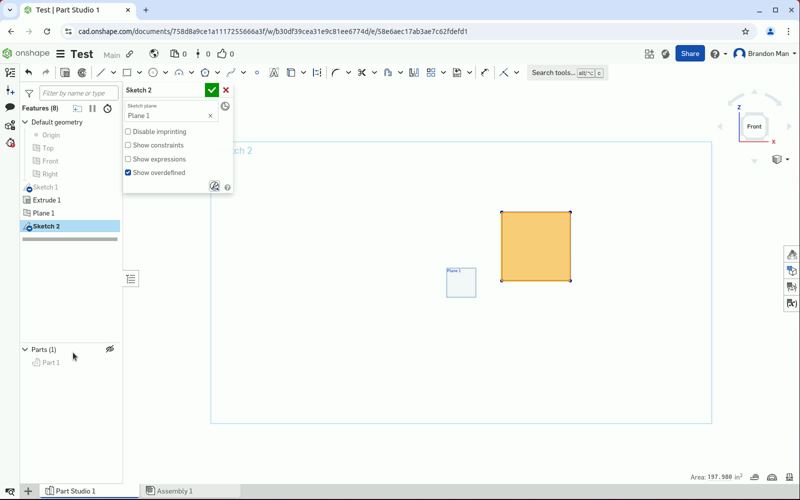
key(shift+e)
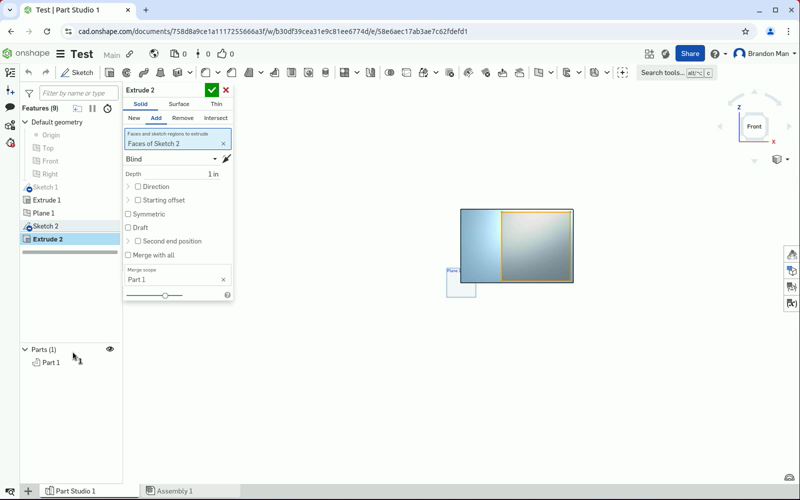
mouse_move(143, 106)
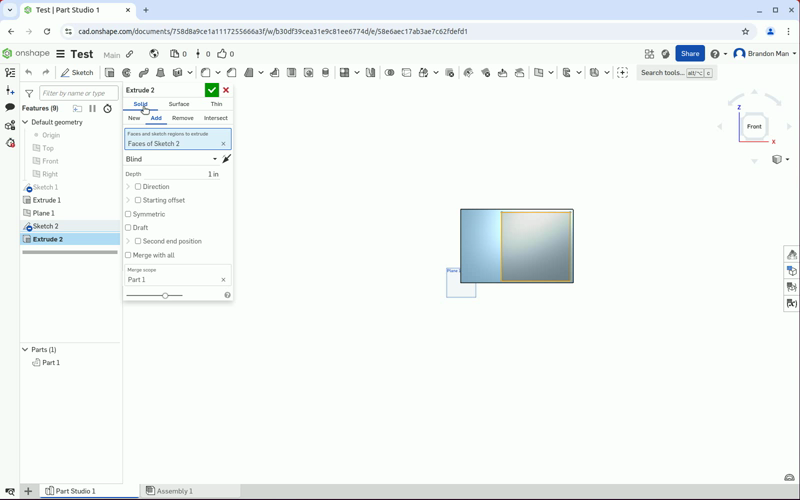
click(143, 106)
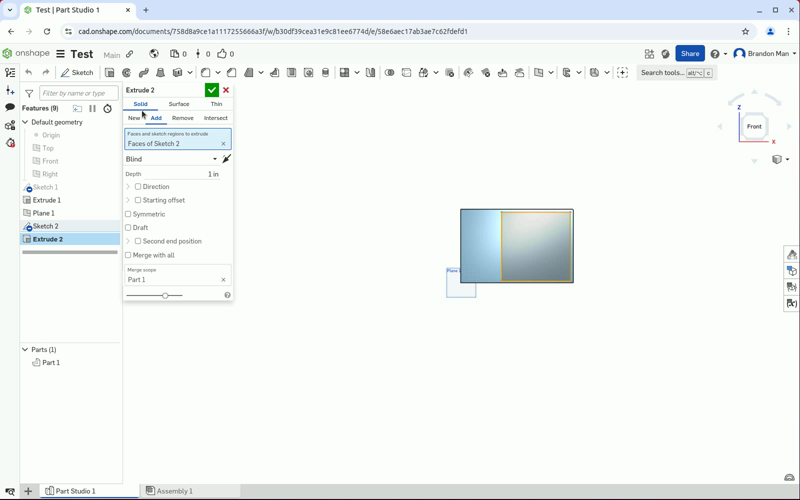
mouse_move(137, 120)
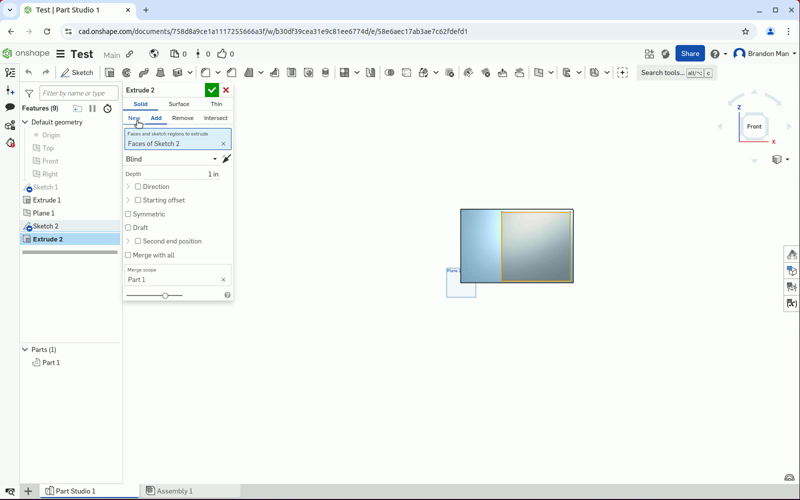
click(137, 120)
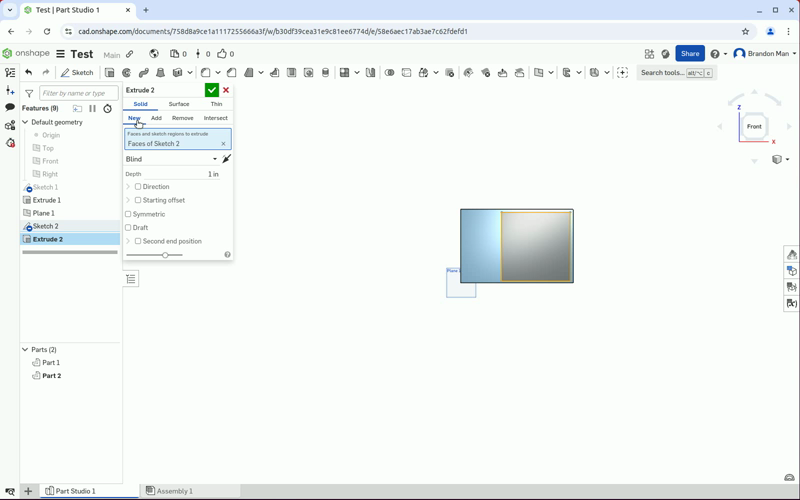
key(tab, 4)
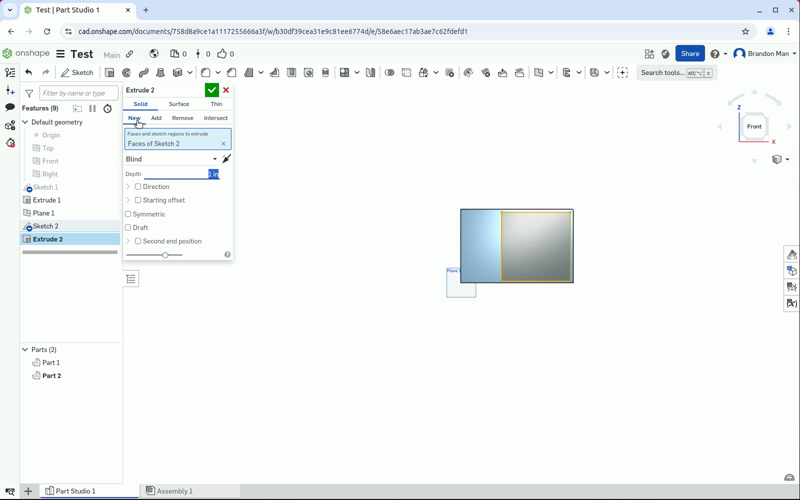
text(1.444)
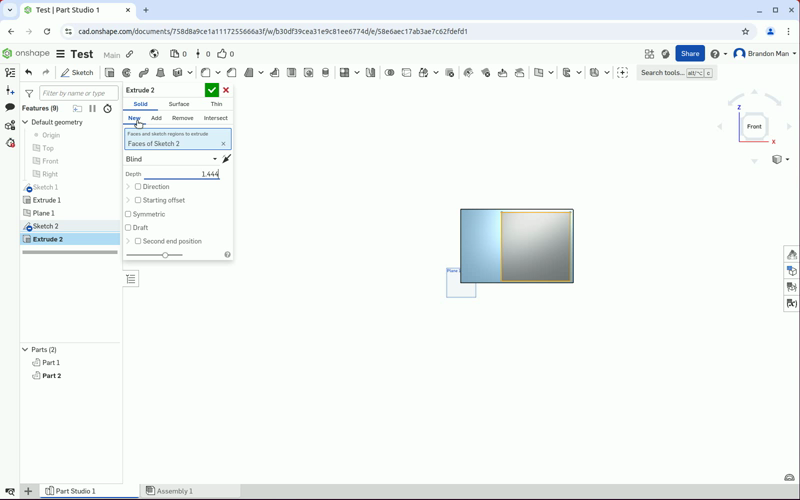
key(enter)
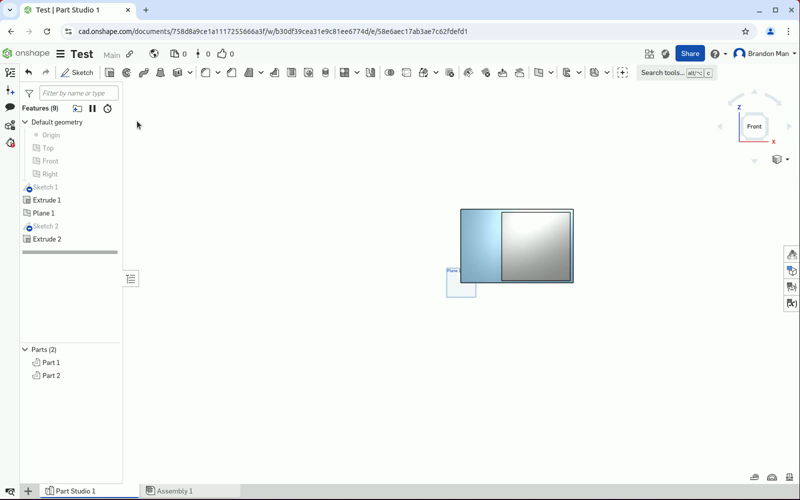
key(shift+h)
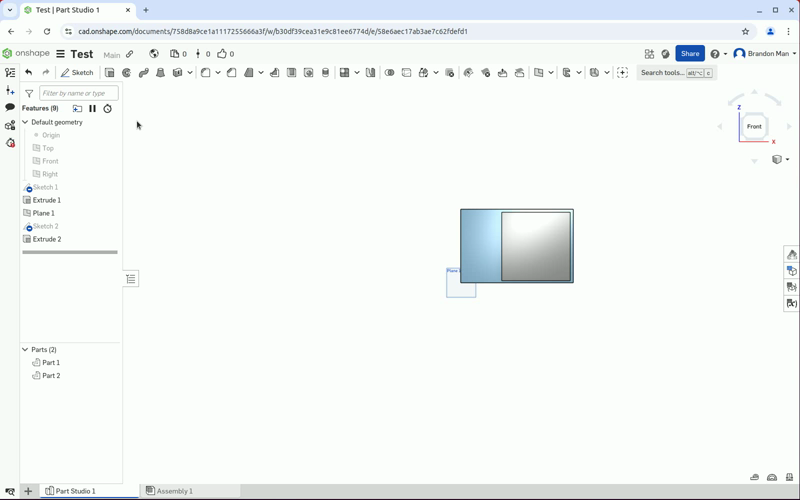
key(shift+h)
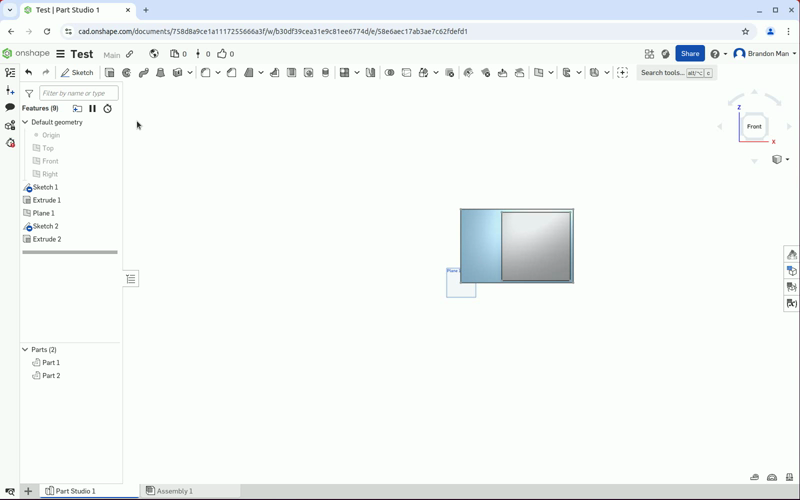
key(shift+7)
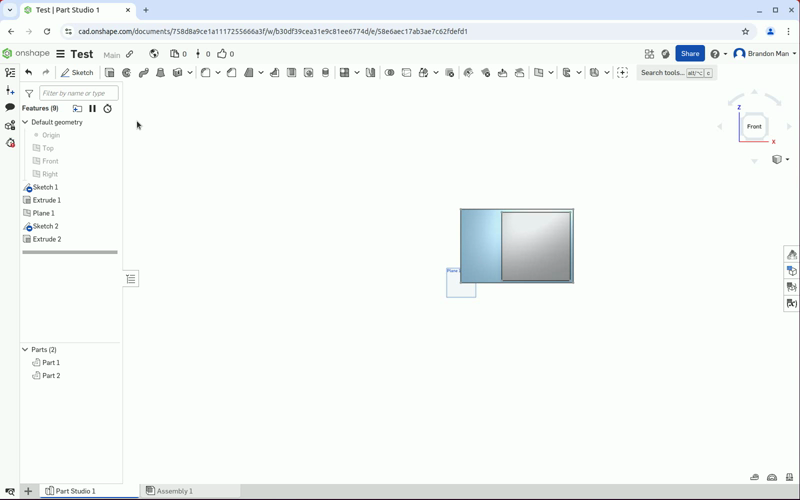
key(left, 2)
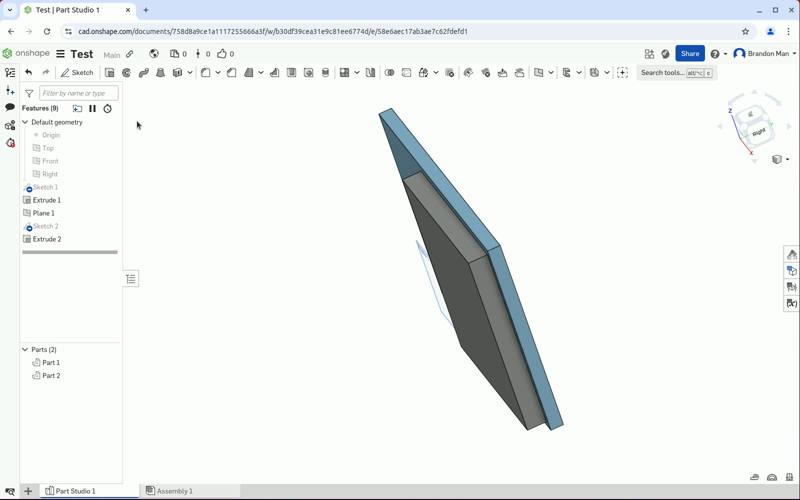
key(down, 2)
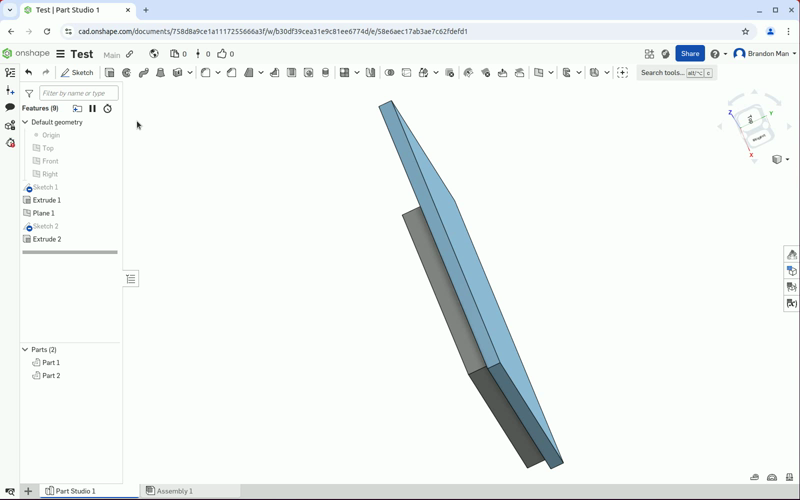
key(up, 2)
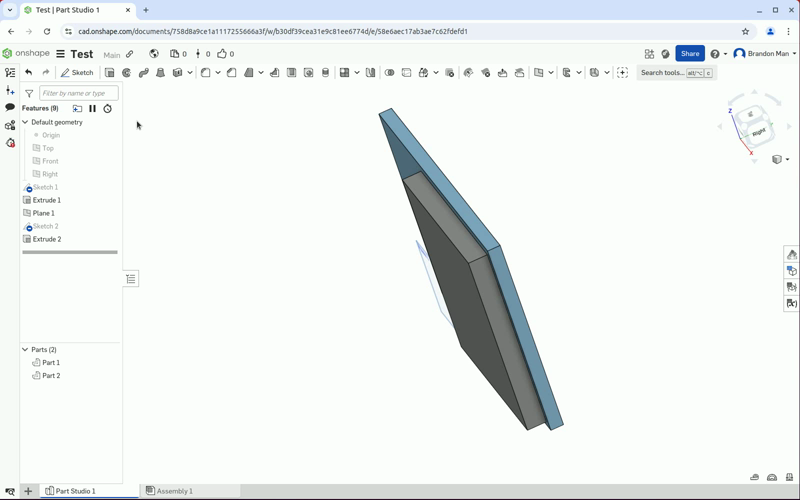
key(right, 2)
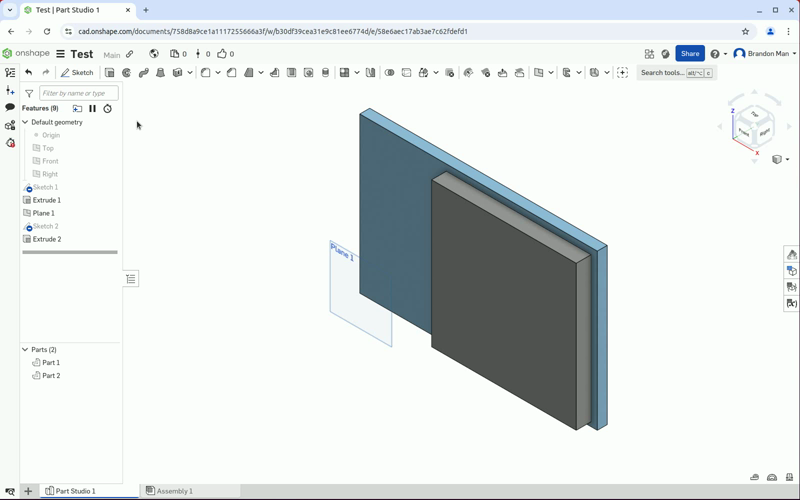
mouse_move(73, 189)
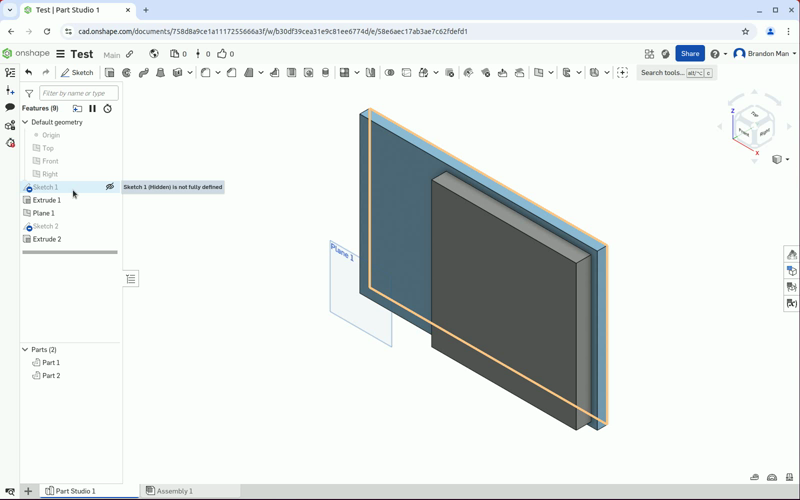
click(73, 189)